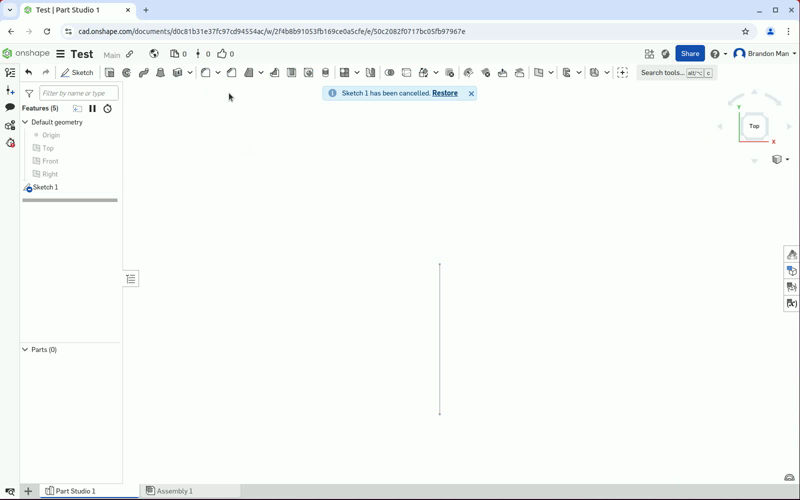
key(shift+h)
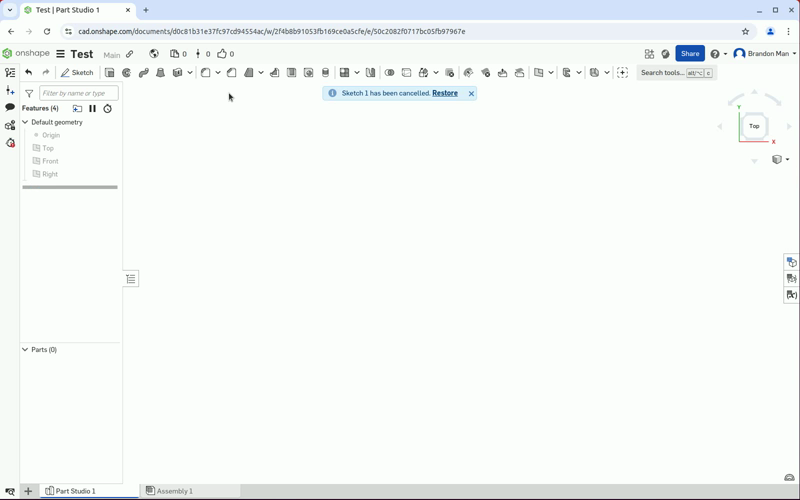
mouse_move(73, 352)
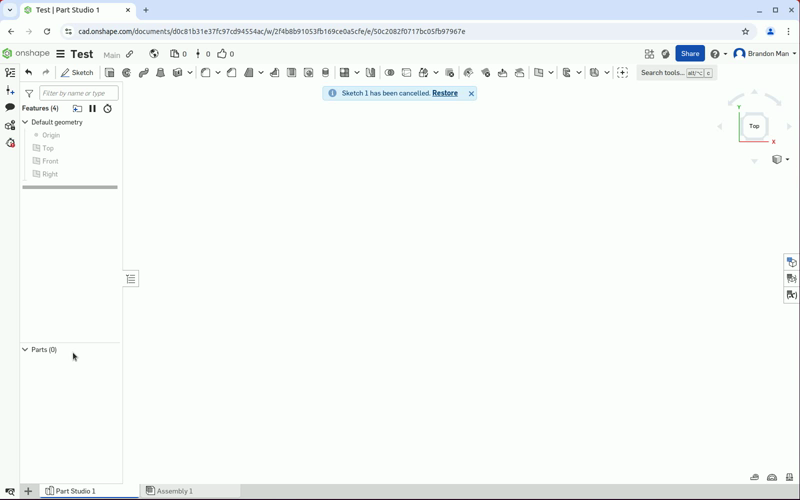
key(y)
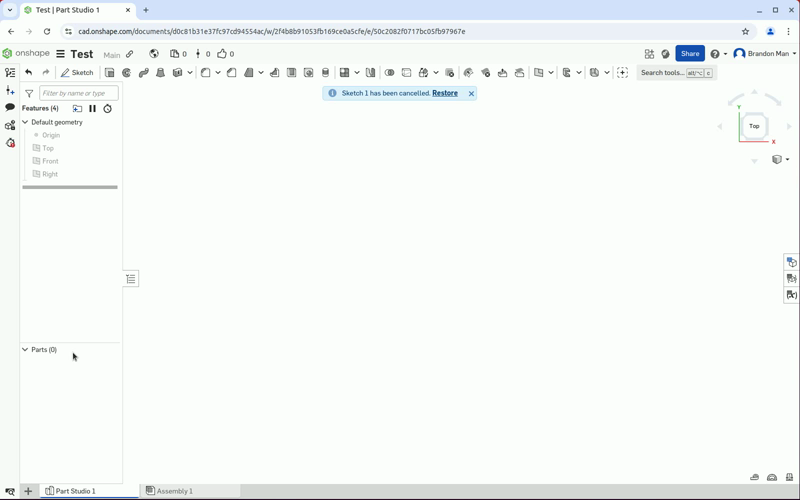
key(shift+p)
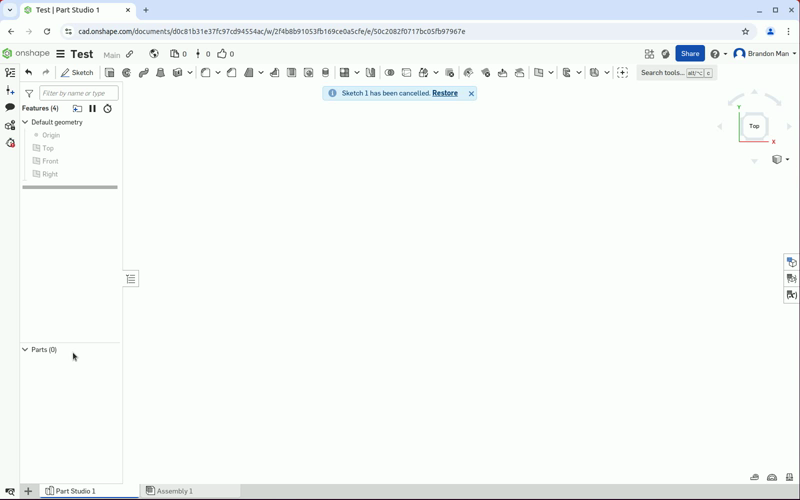
key(space)
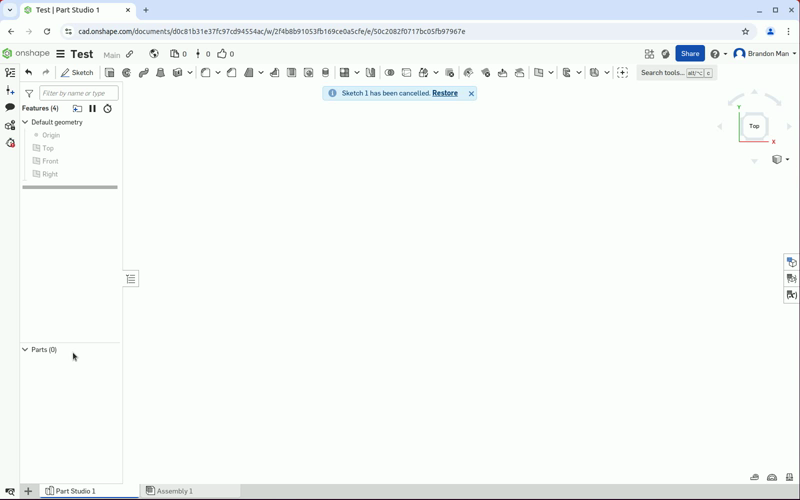
key_down(shift)
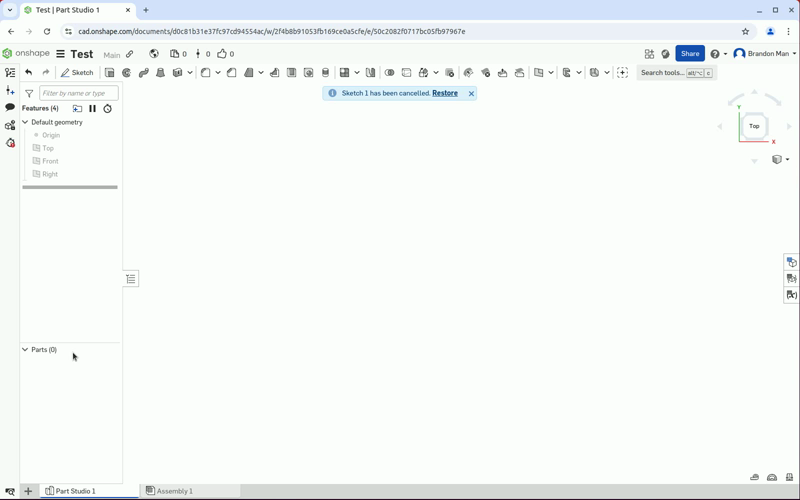
key(up)
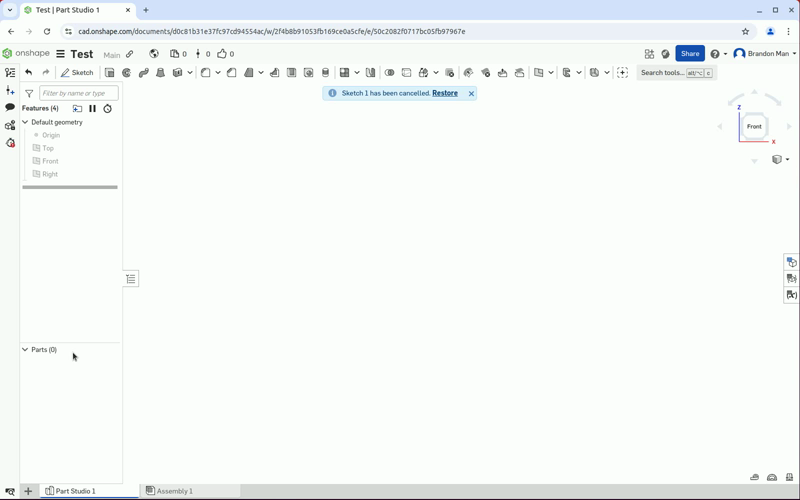
key_up(shift)
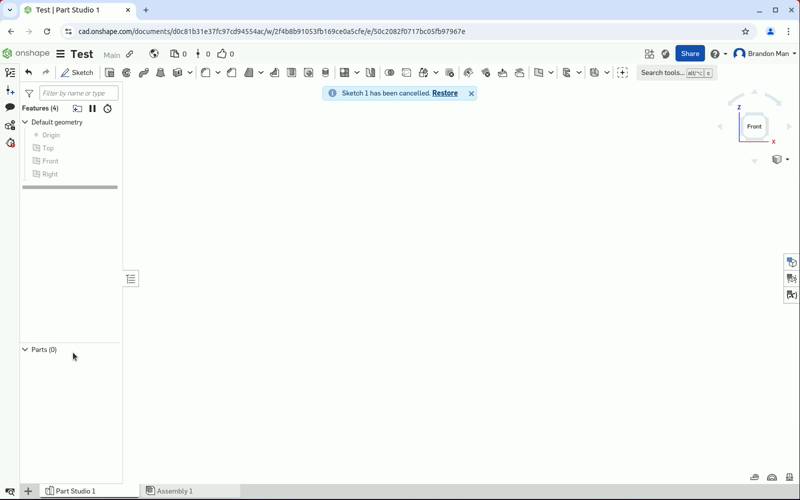
mouse_move(73, 352)
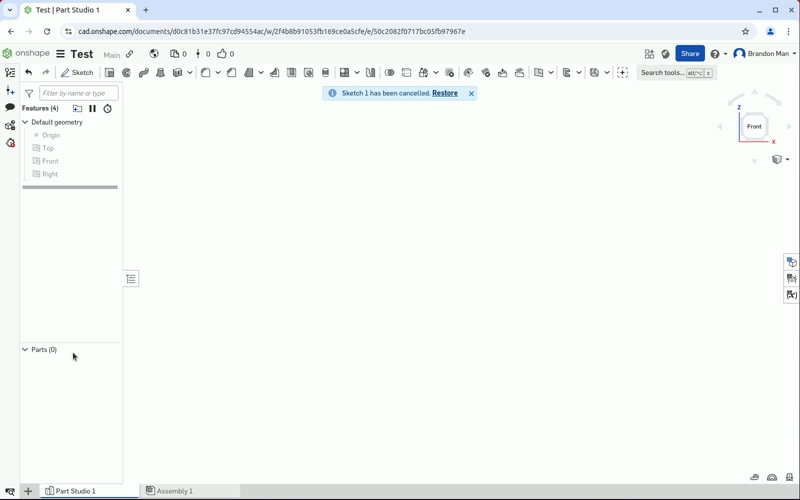
key(shift+y)
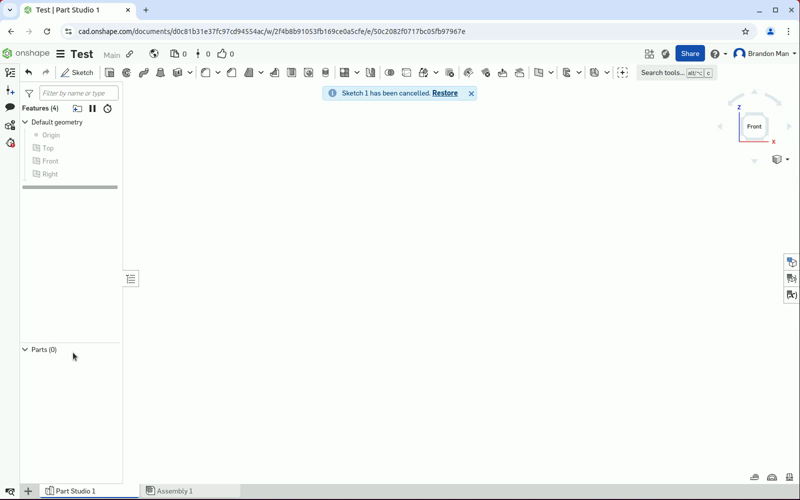
key(shift+s)
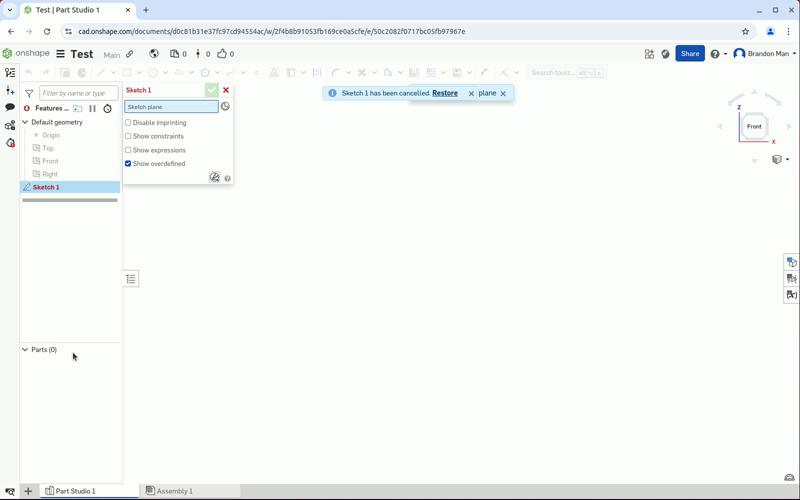
mouse_move(73, 163)
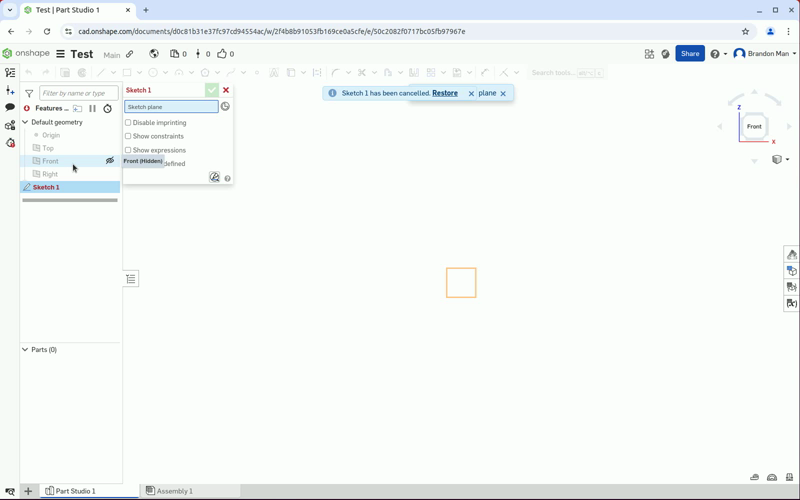
click(73, 163)
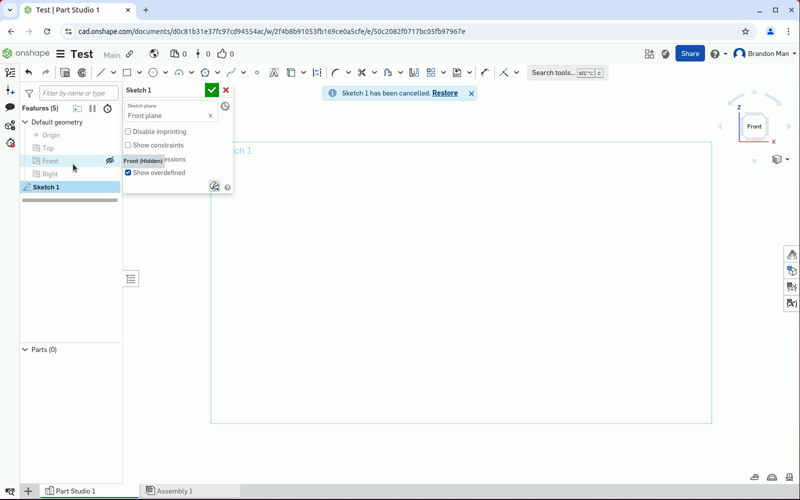
mouse_move(73, 352)
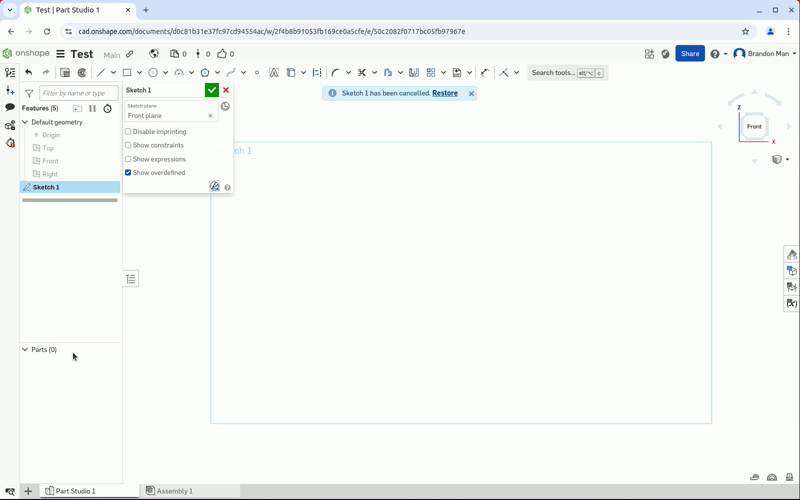
key(y)
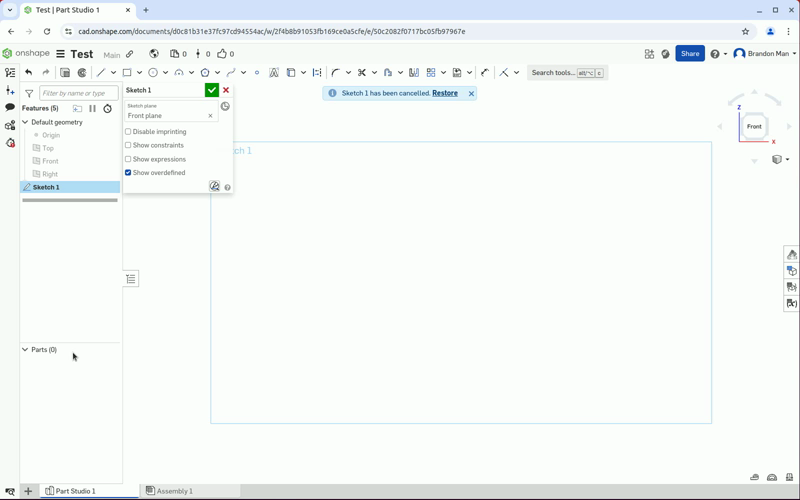
key(l)
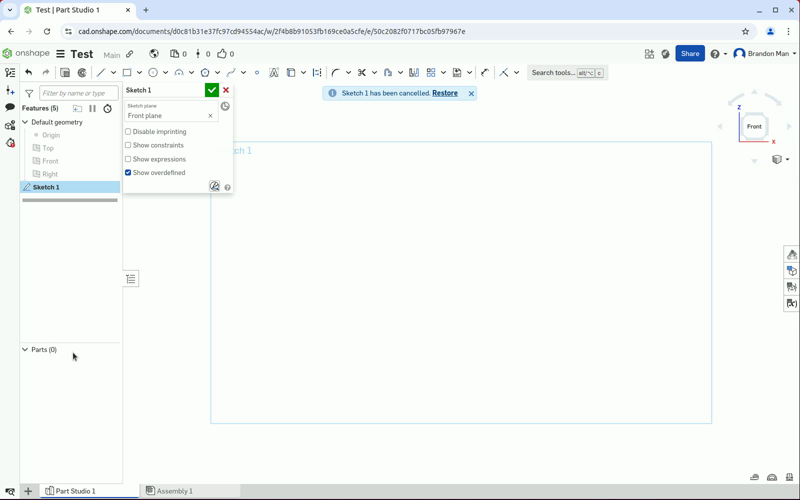
key_down(shift)
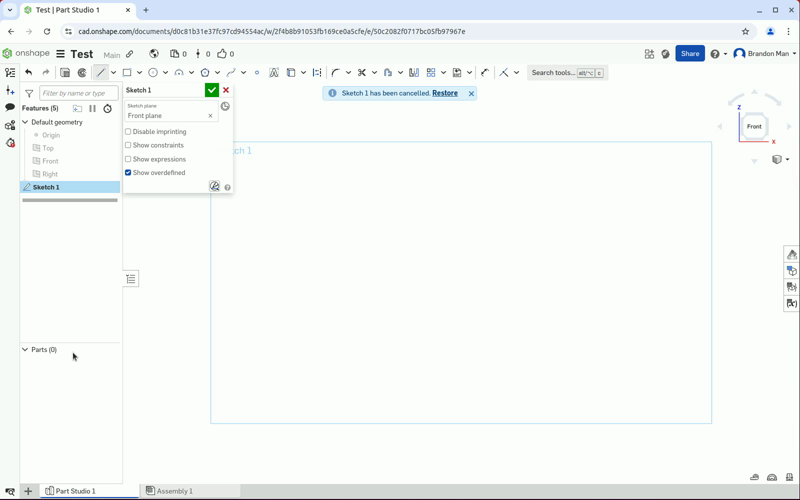
mouse_move(348, 308)
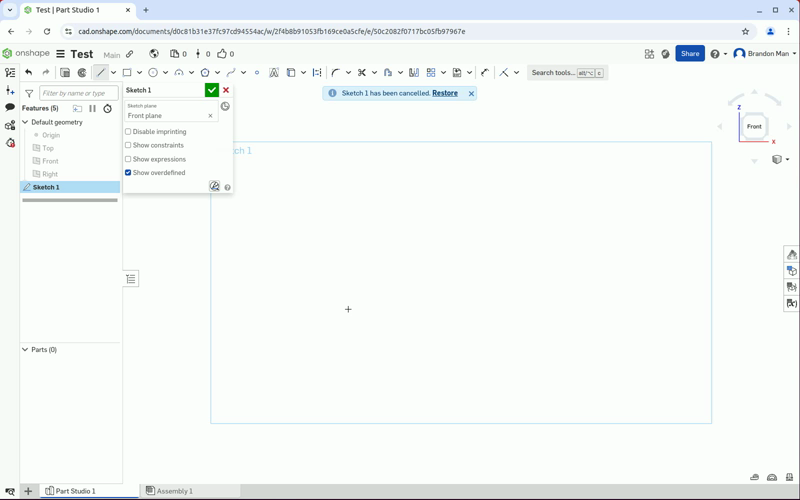
click(348, 308)
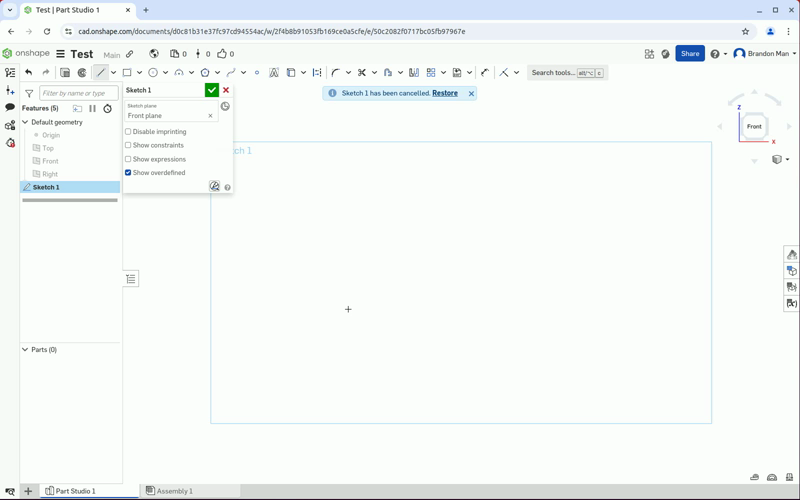
key_up(shift)
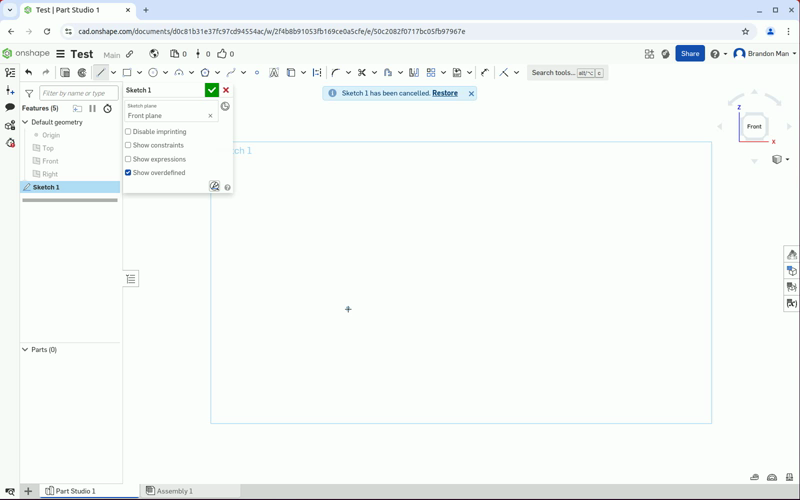
key_down(shift)
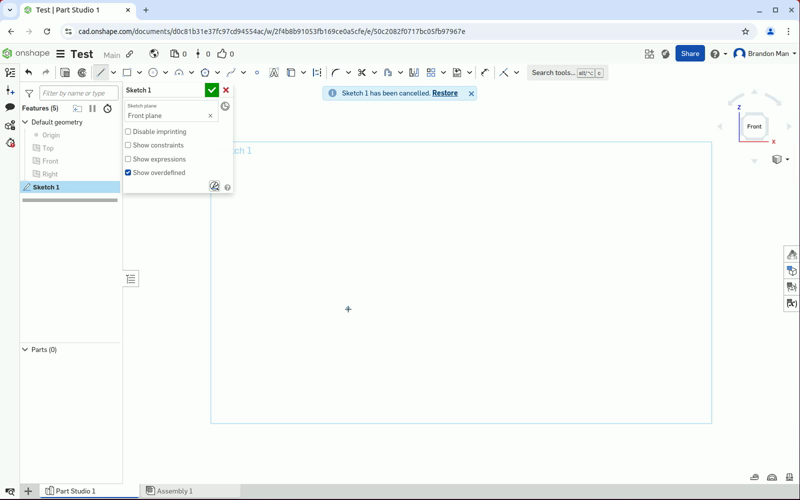
mouse_move(378, 308)
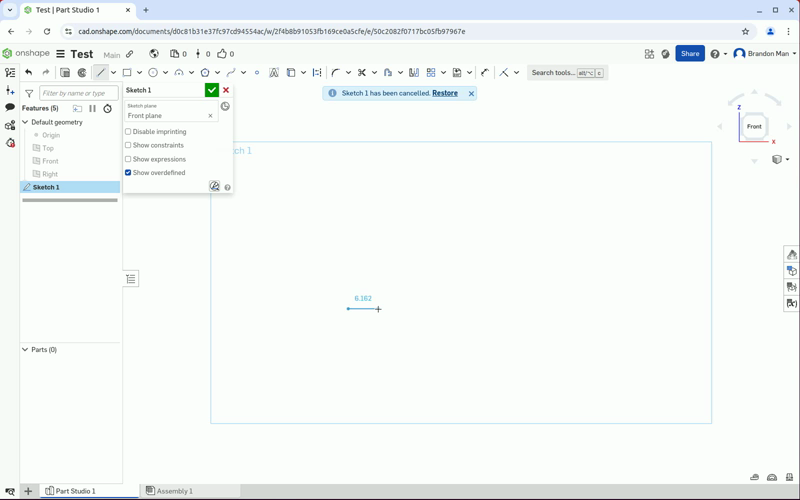
mouse_move(375, 308)
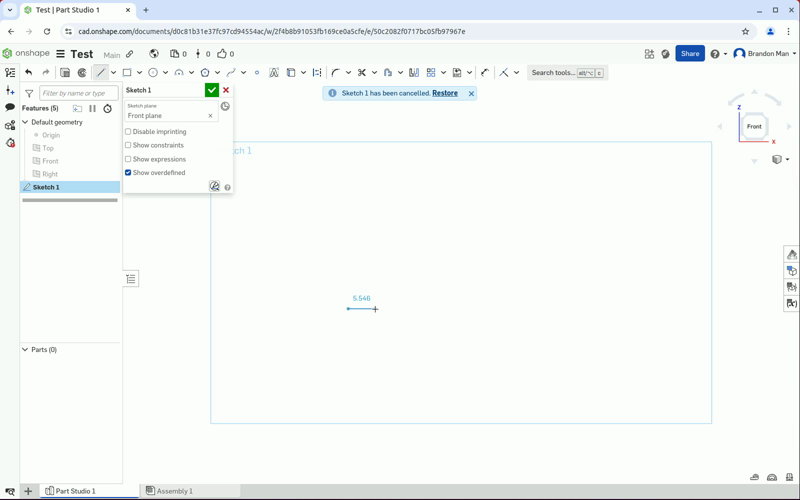
click(375, 308)
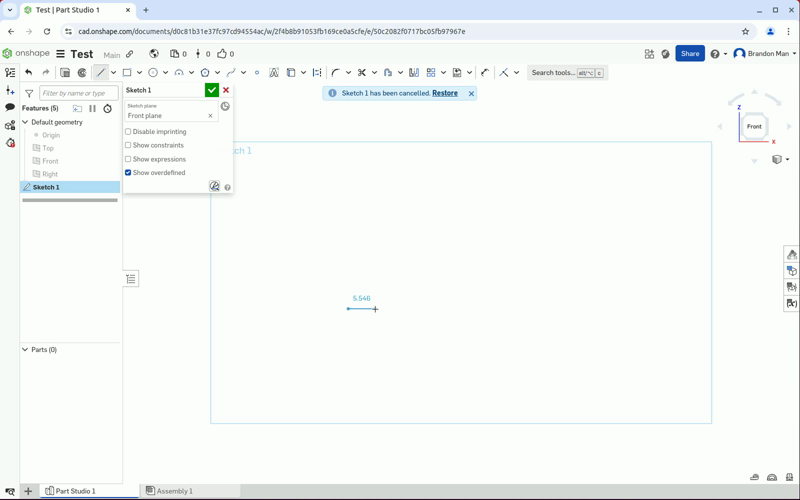
key_up(shift)
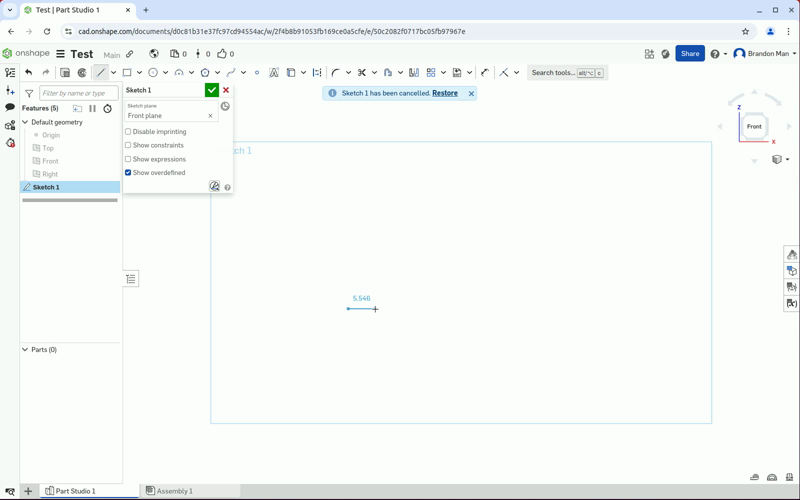
key_down(shift)
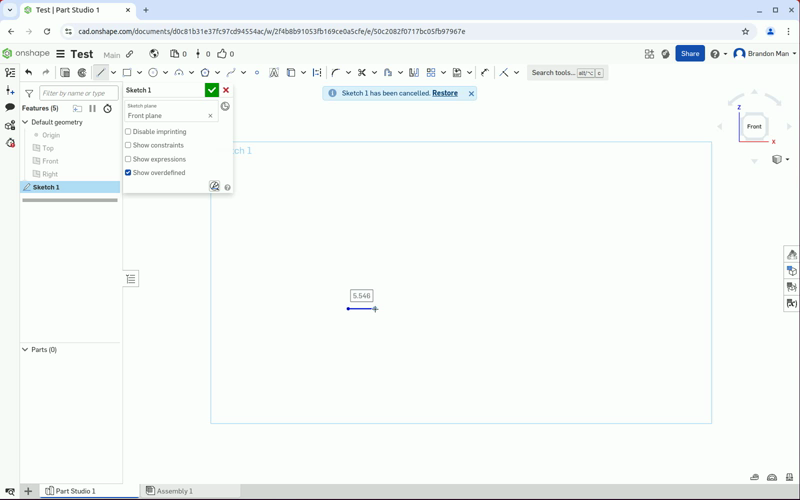
mouse_move(375, 242)
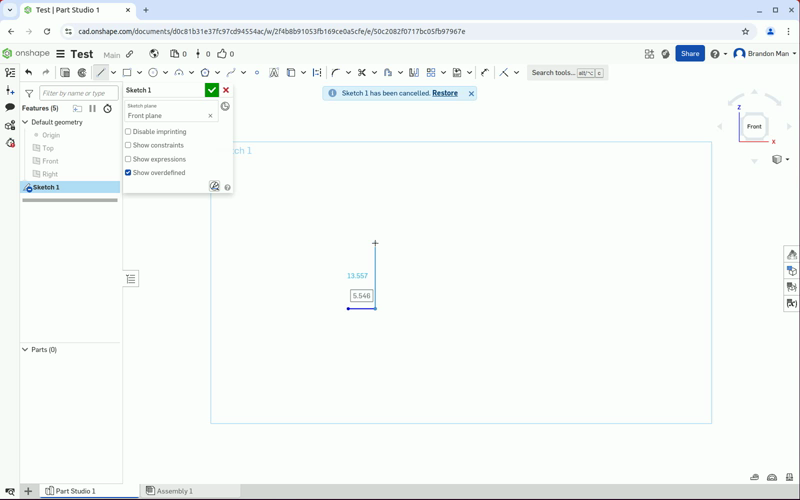
click(375, 242)
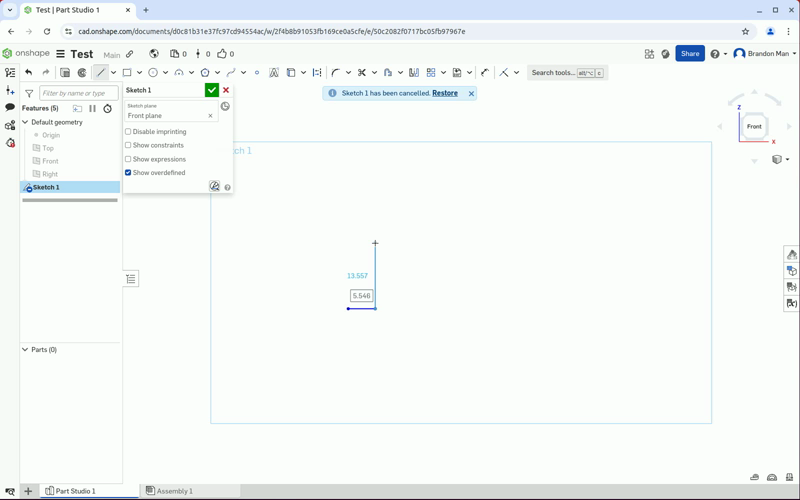
key_up(shift)
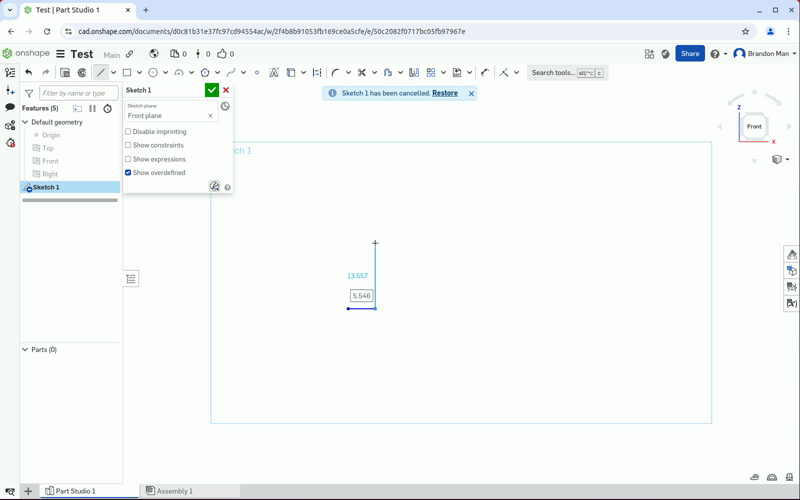
key_down(shift)
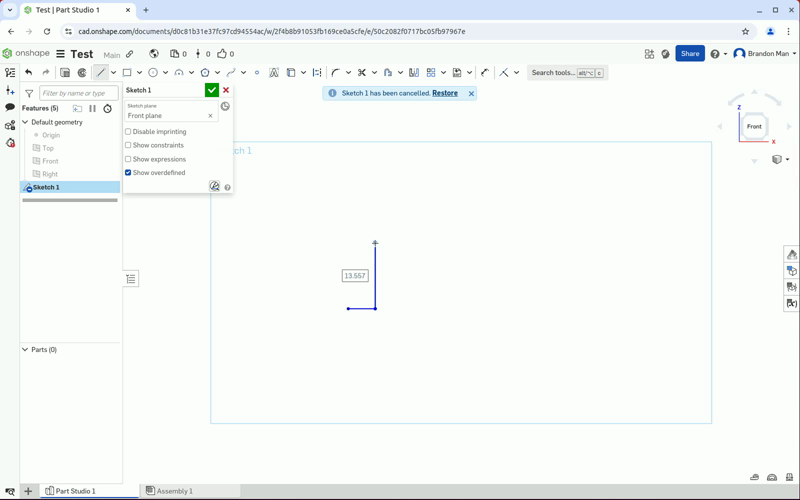
mouse_move(405, 242)
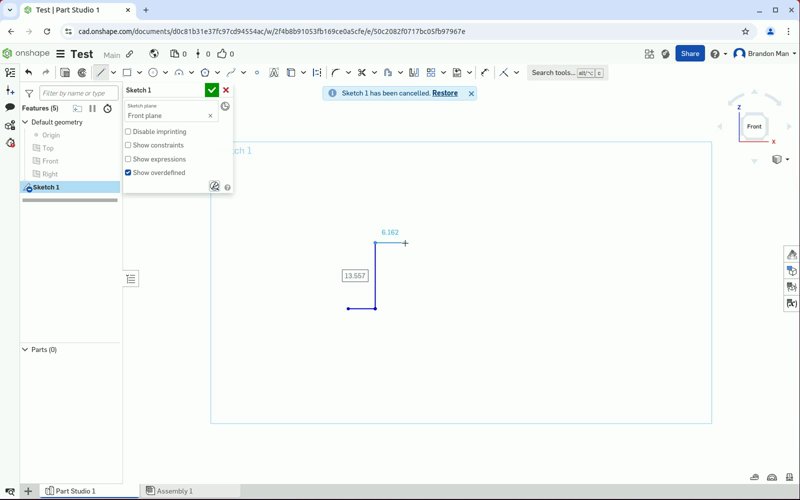
mouse_move(348, 242)
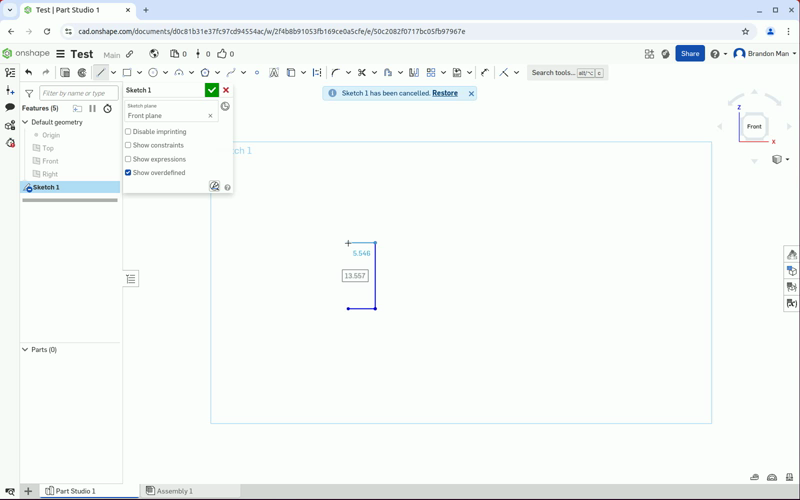
click(348, 242)
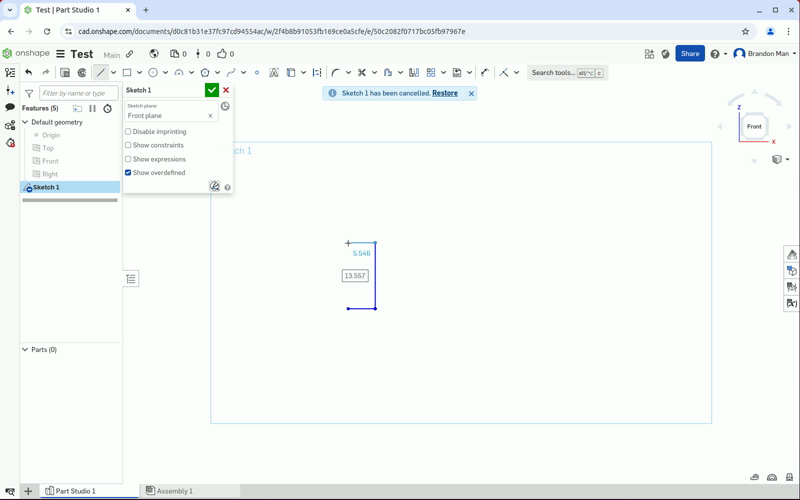
key_up(shift)
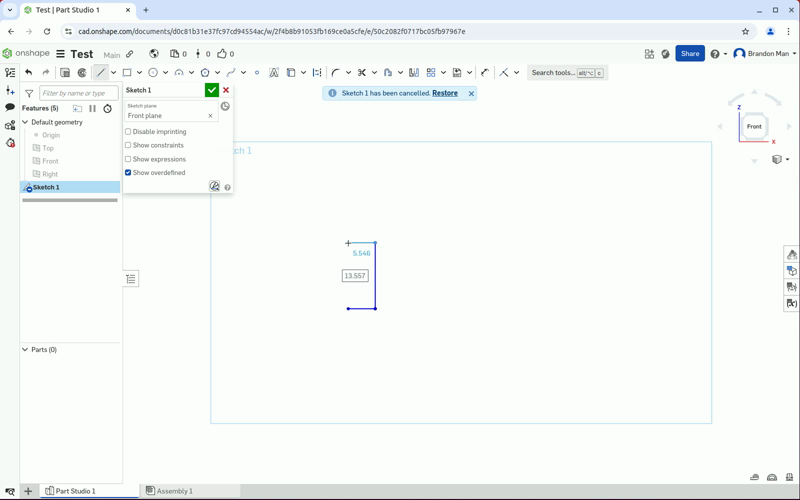
key_down(shift)
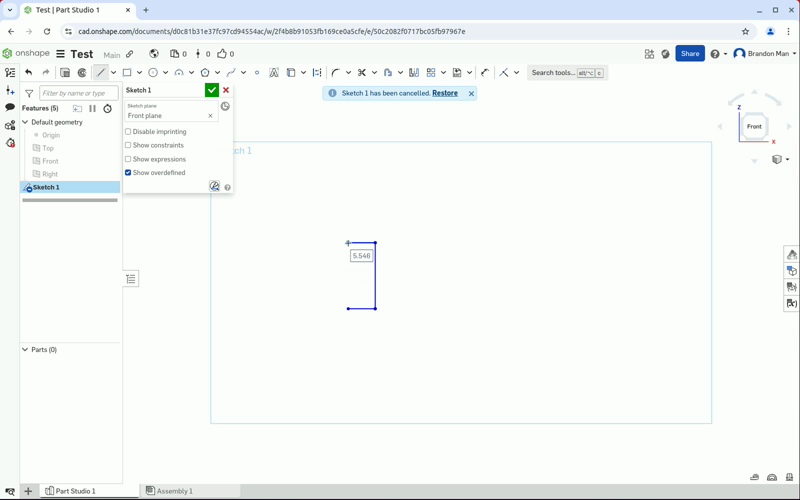
mouse_move(348, 308)
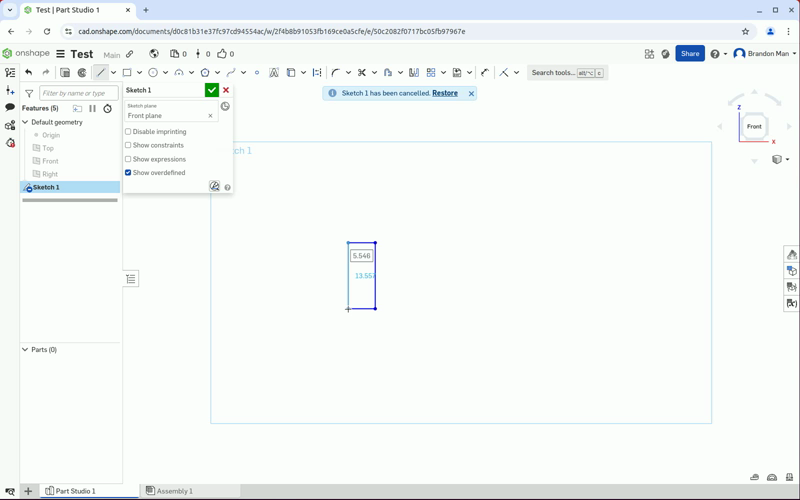
key_up(shift)
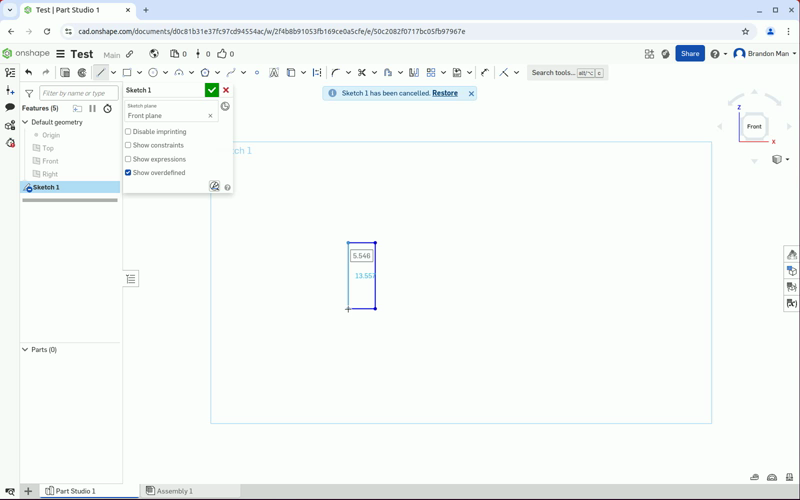
click(348, 308)
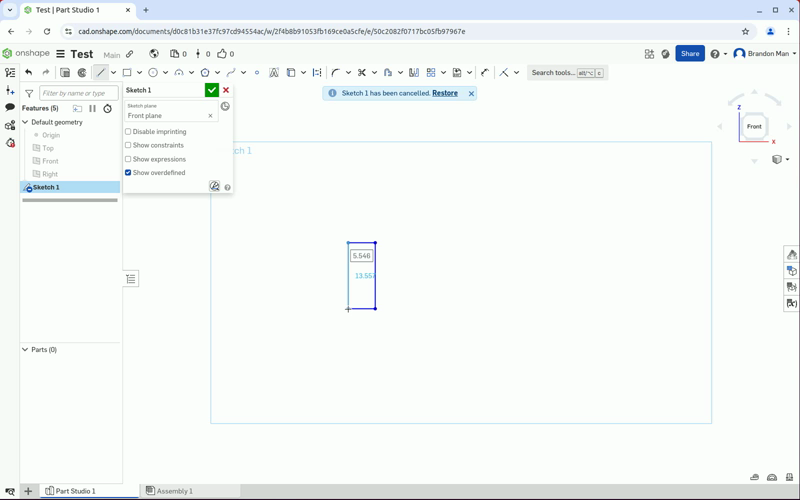
key(esc)
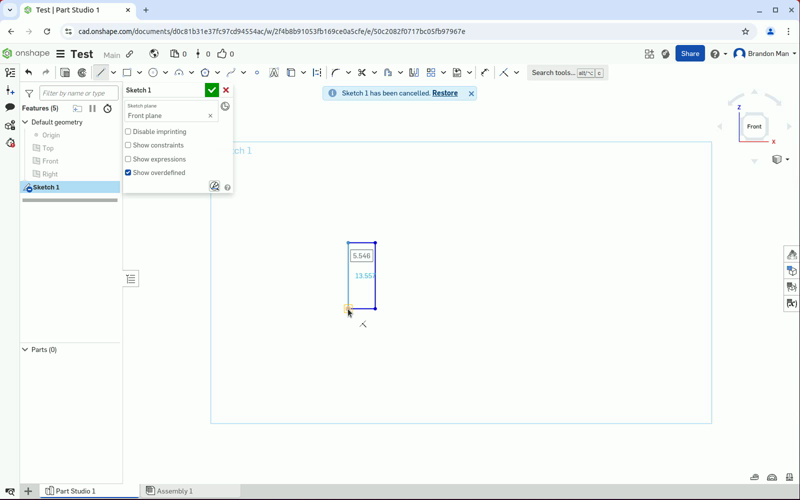
mouse_move(354, 283)
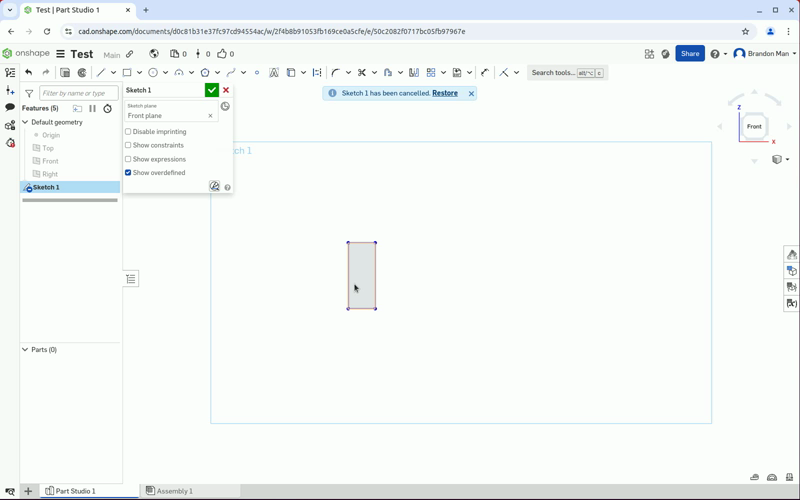
scroll(6)
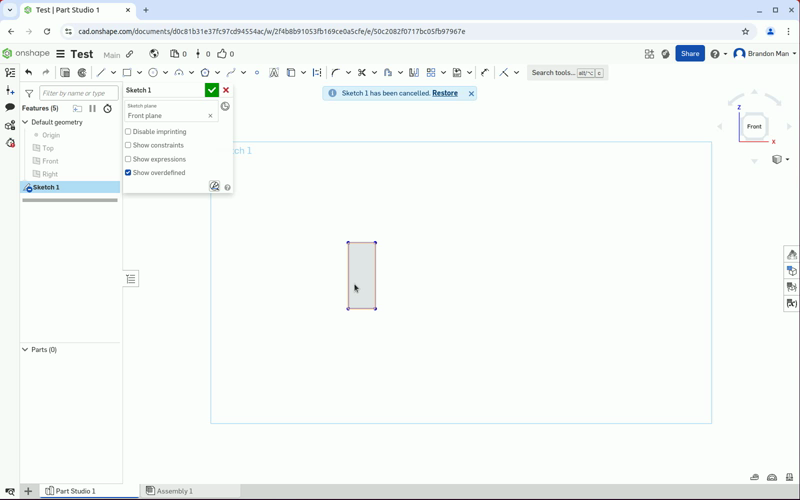
scroll(6)
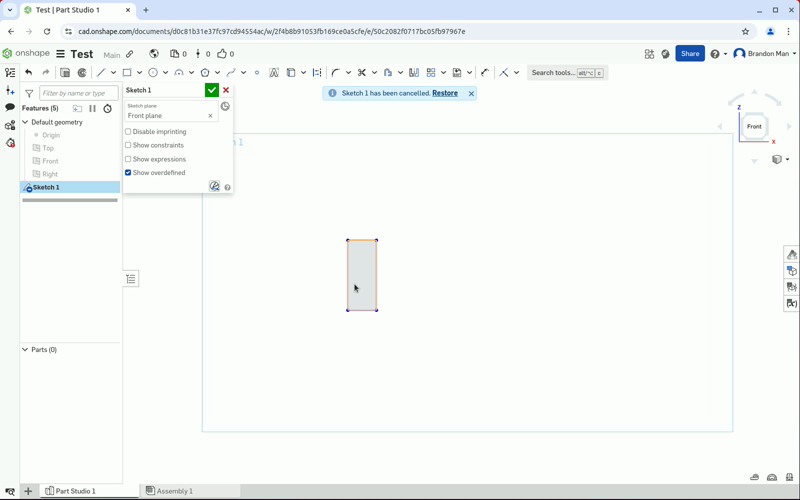
scroll(6)
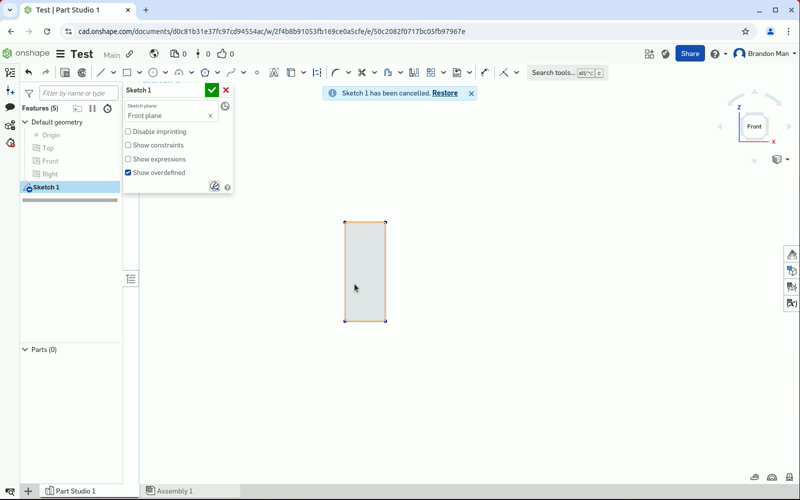
scroll(6)
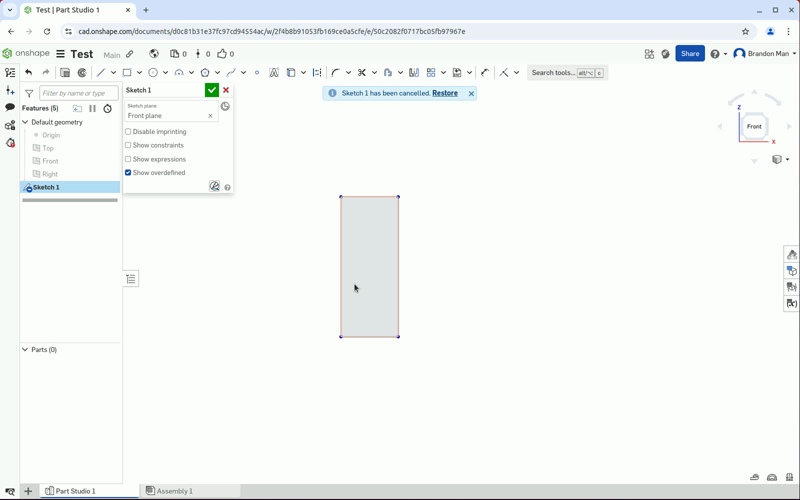
scroll(6)
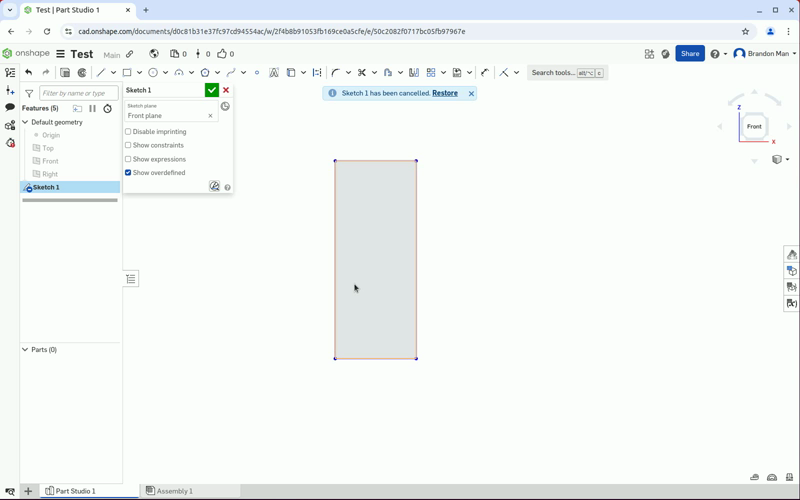
scroll(6)
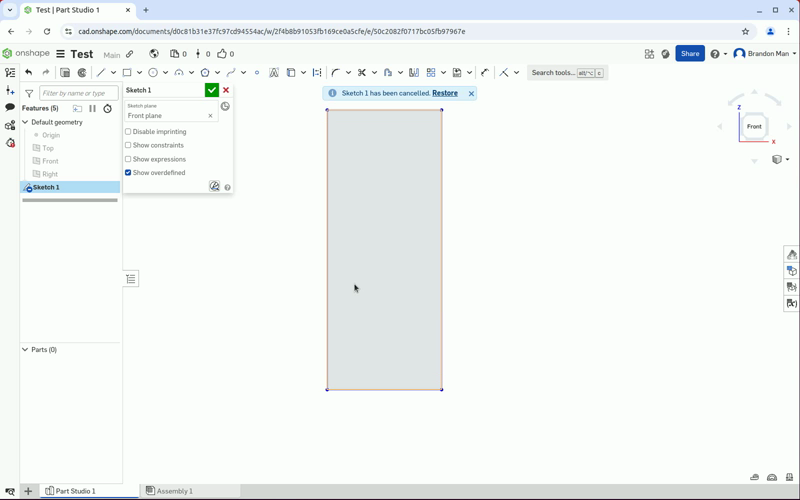
scroll(6)
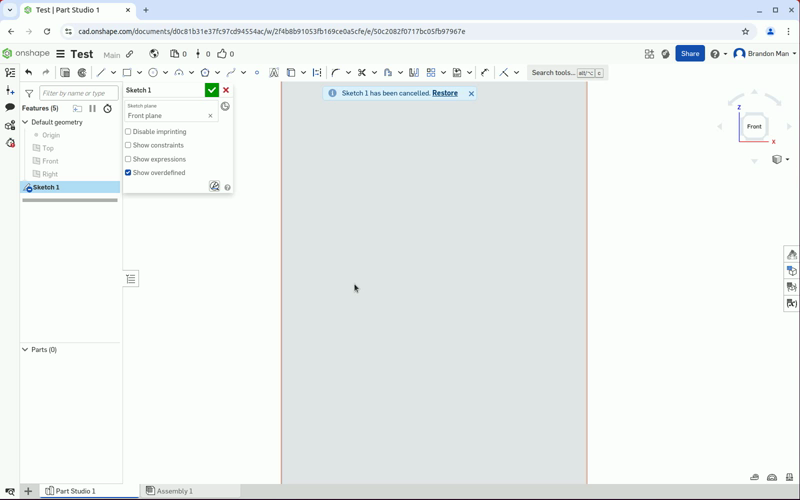
click(354, 283)
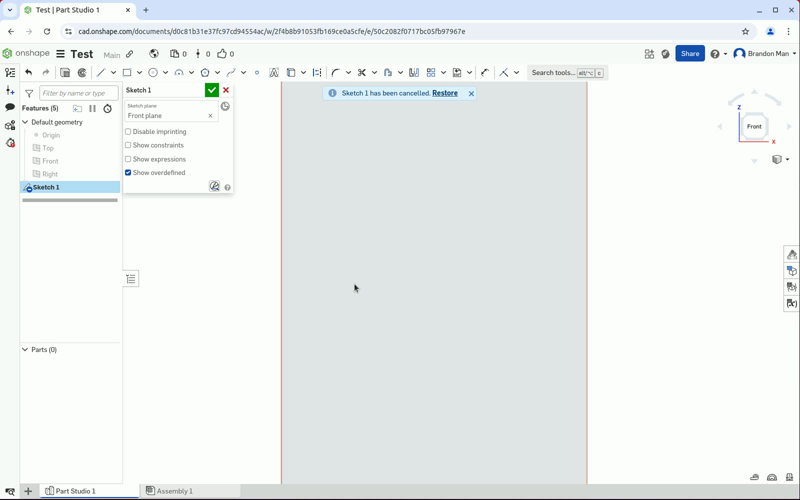
scroll(-6)
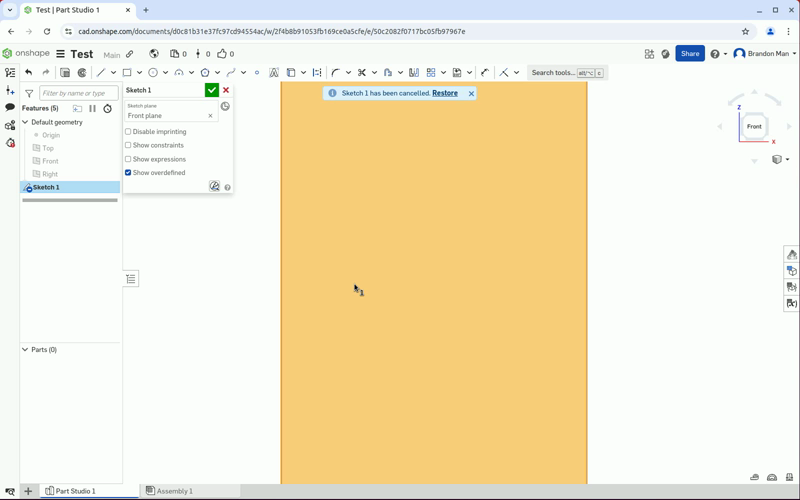
scroll(-6)
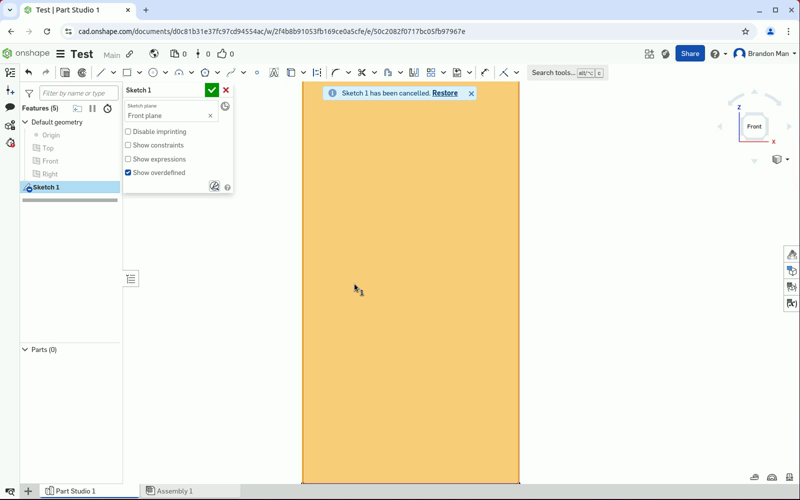
scroll(-6)
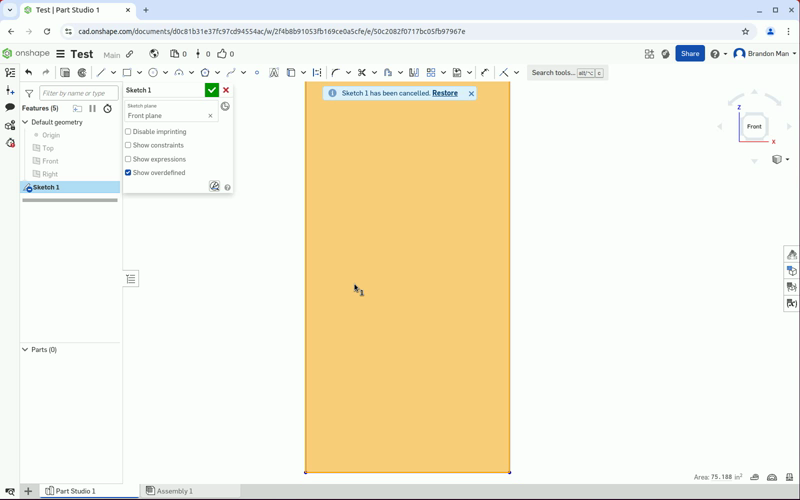
scroll(-6)
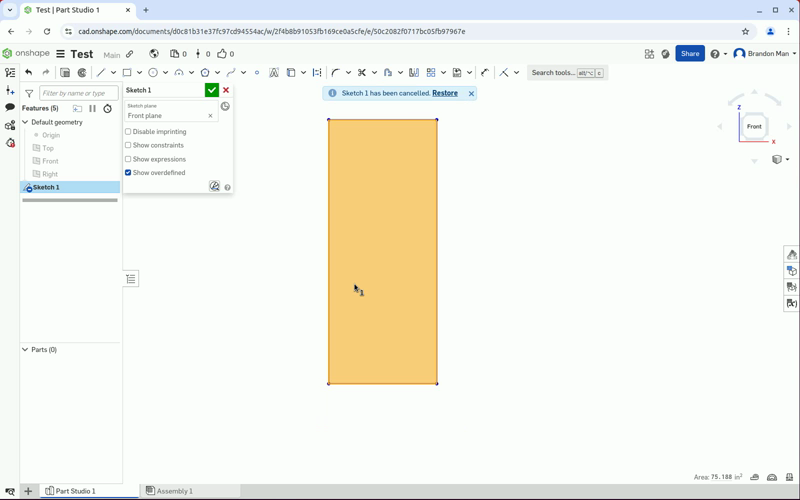
scroll(-6)
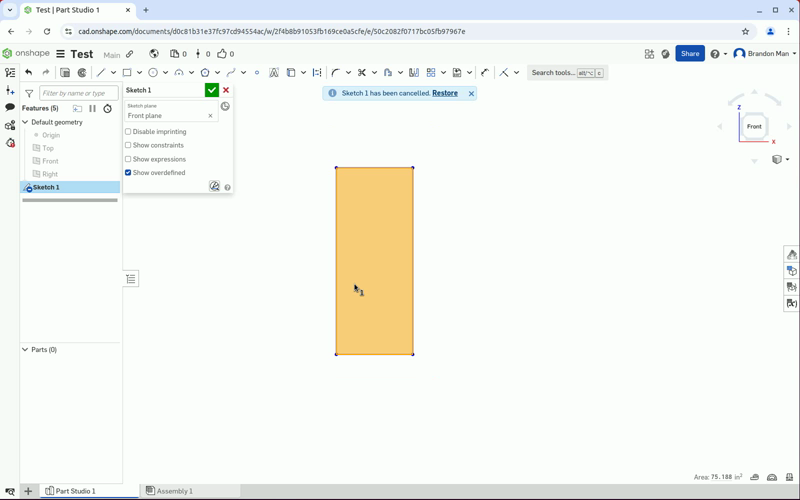
scroll(-6)
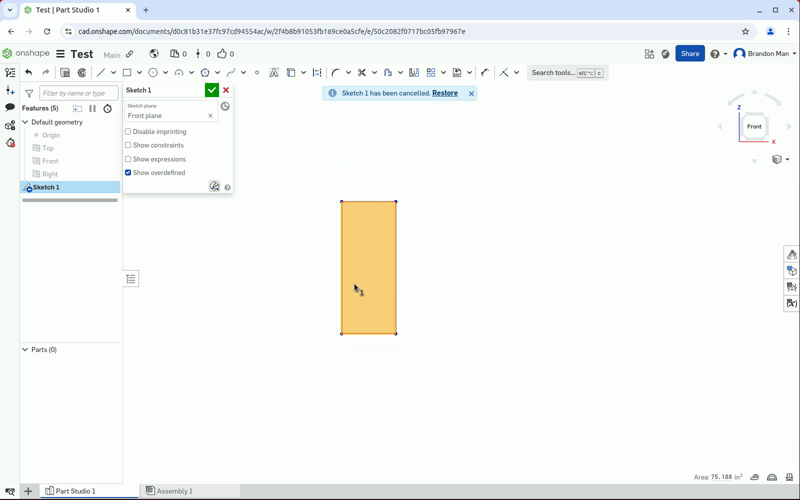
scroll(-6)
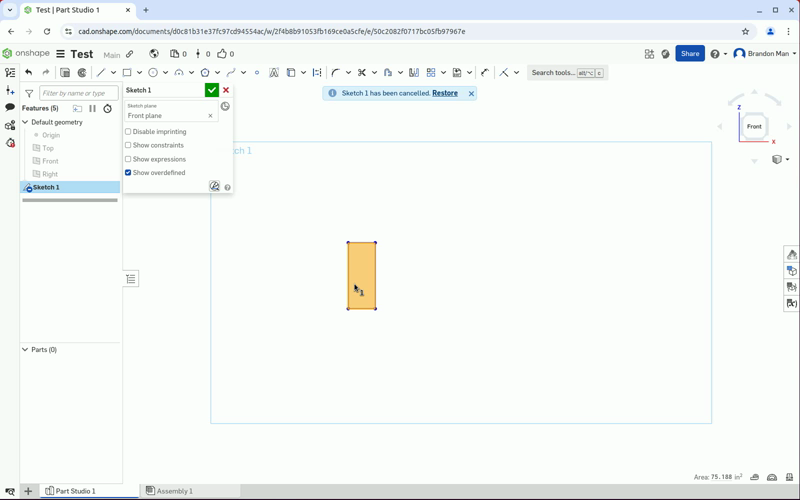
mouse_move(73, 352)
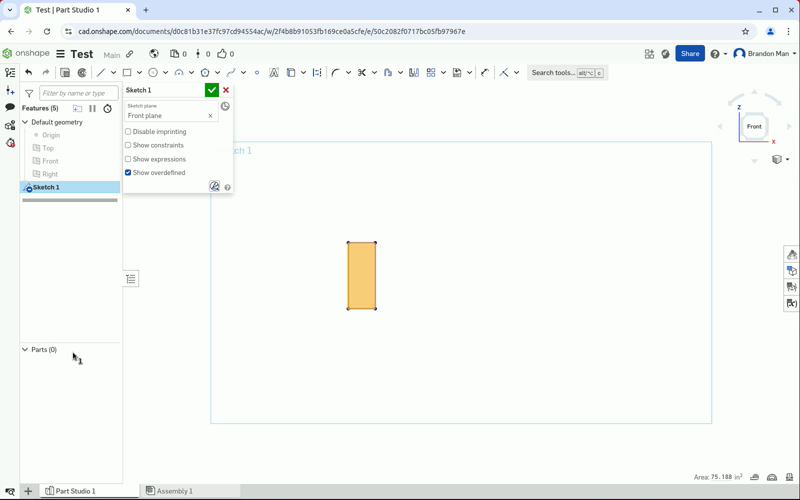
key(shift+y)
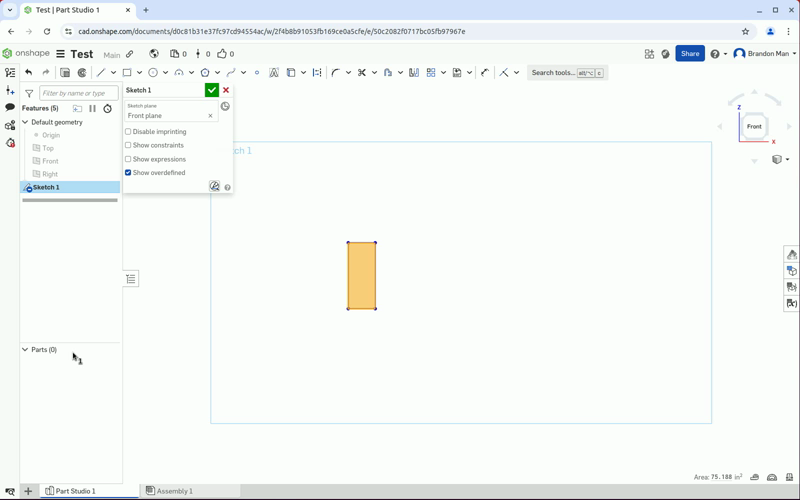
key(shift+e)
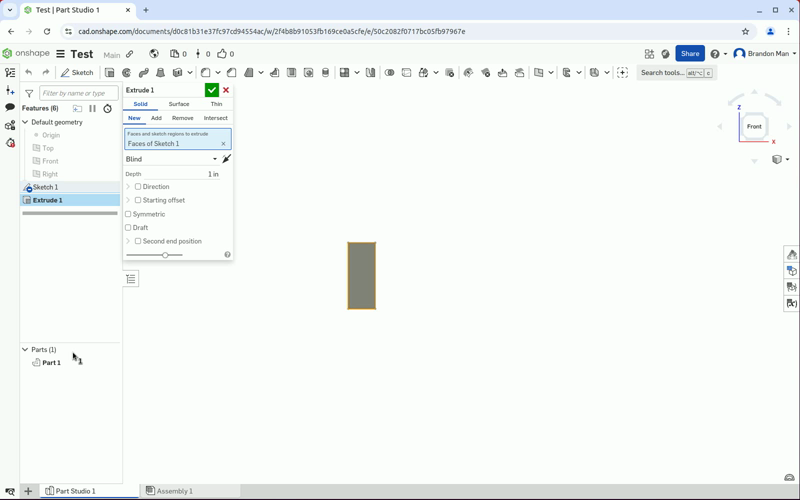
mouse_move(143, 106)
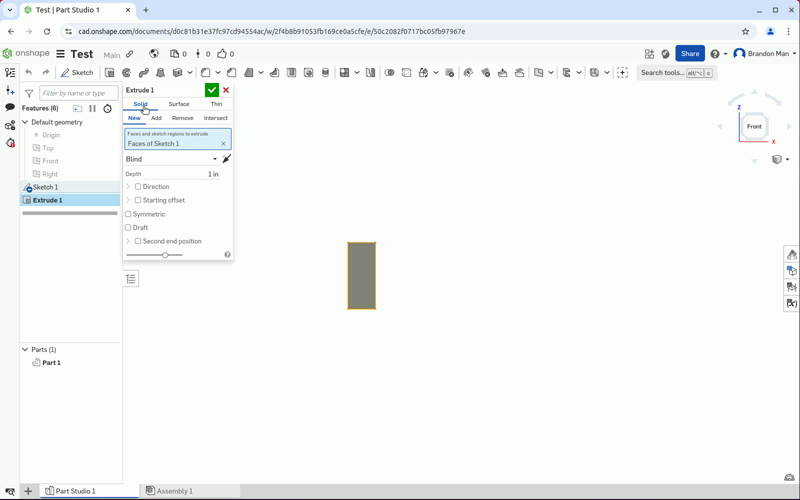
click(143, 106)
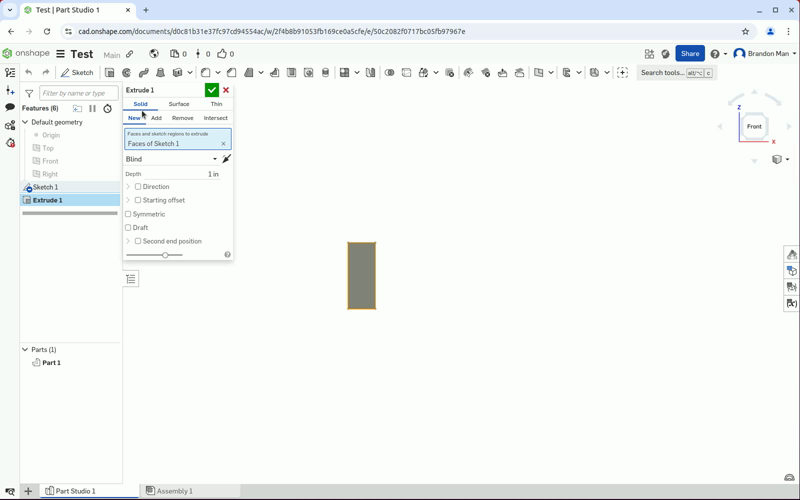
mouse_move(137, 120)
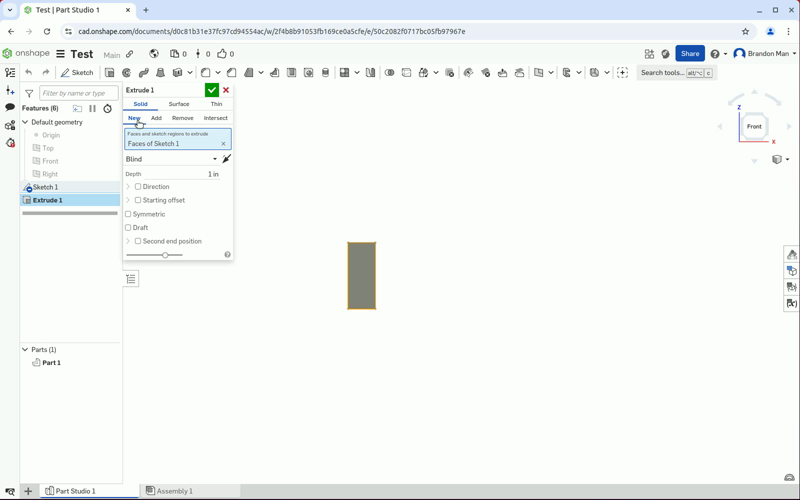
click(137, 120)
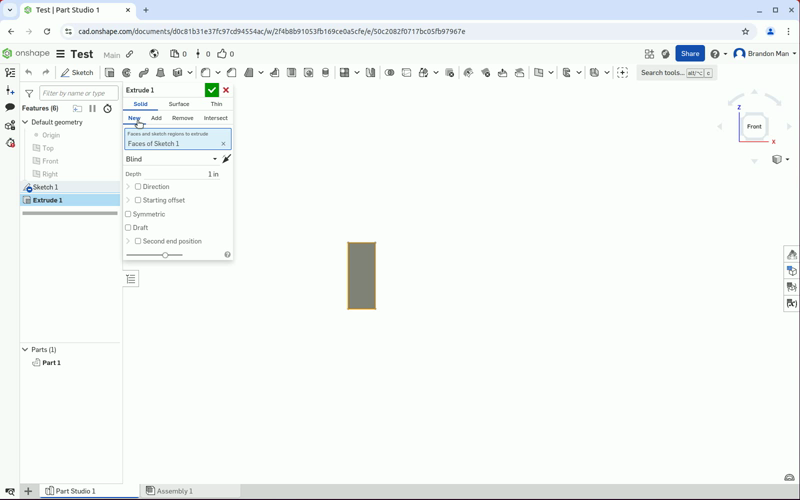
key(tab, 4)
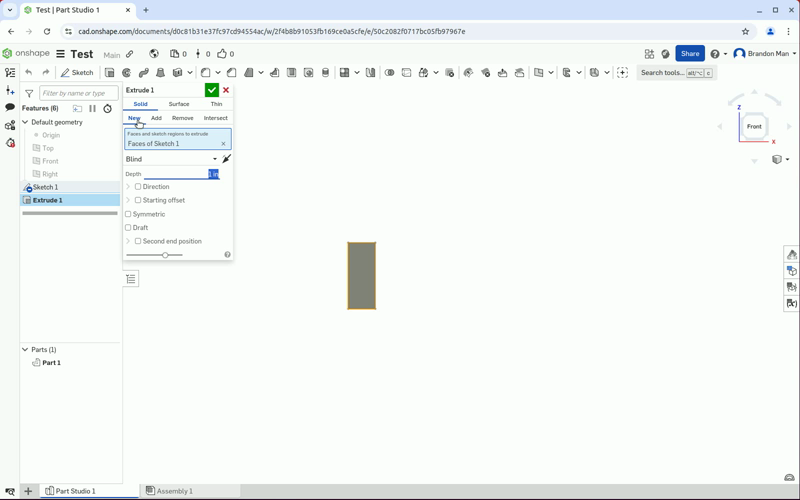
text(8.906)
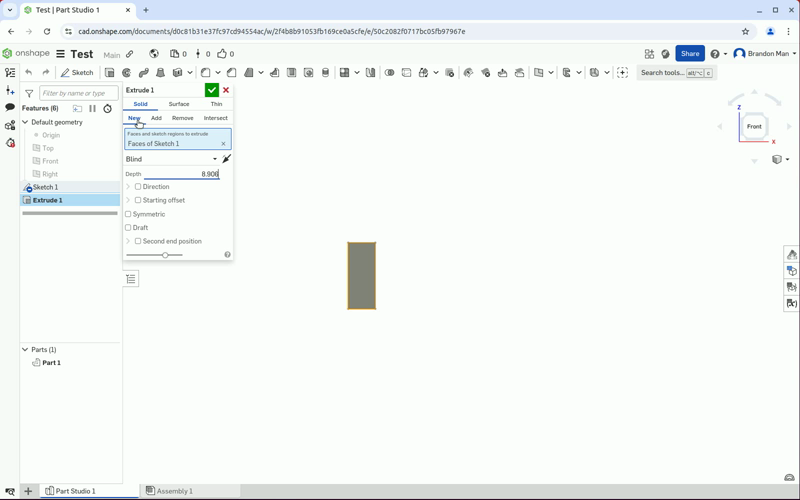
key(enter)
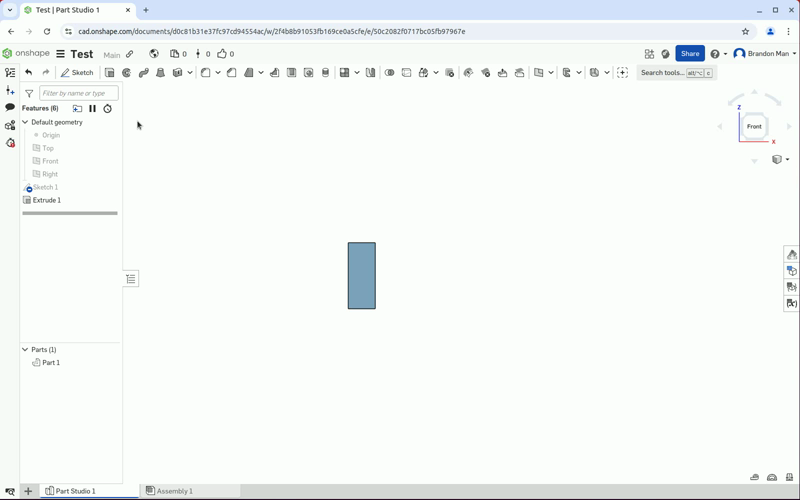
key(shift+h)
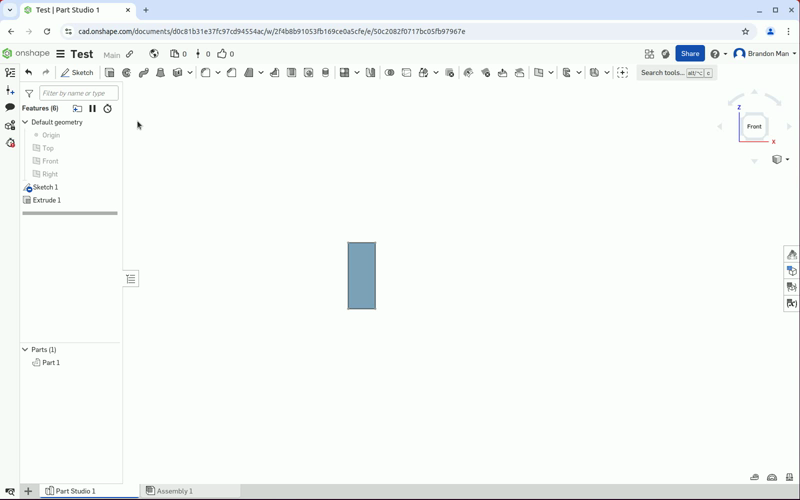
key(shift+h)
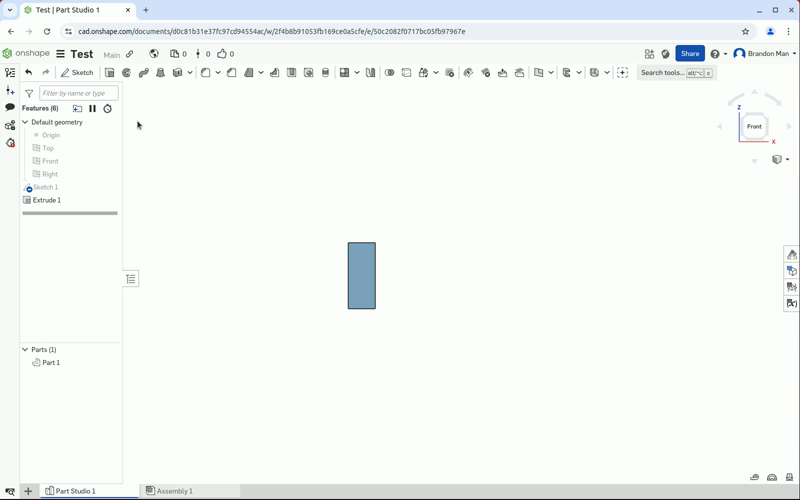
mouse_move(73, 189)
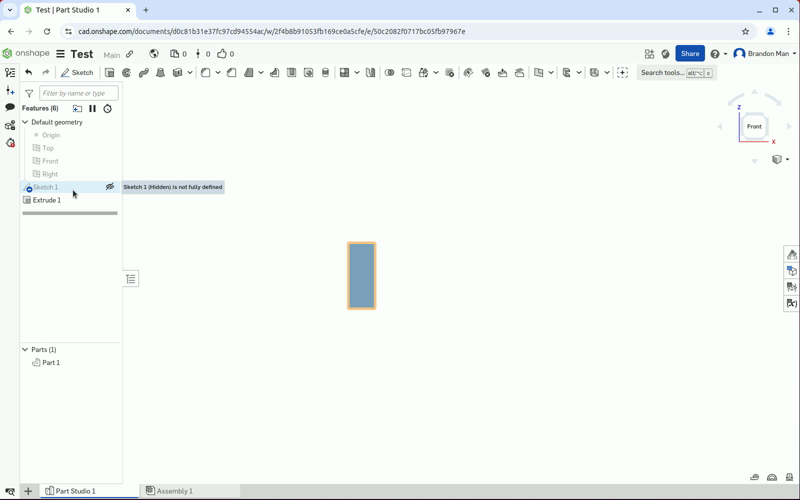
click(73, 189)
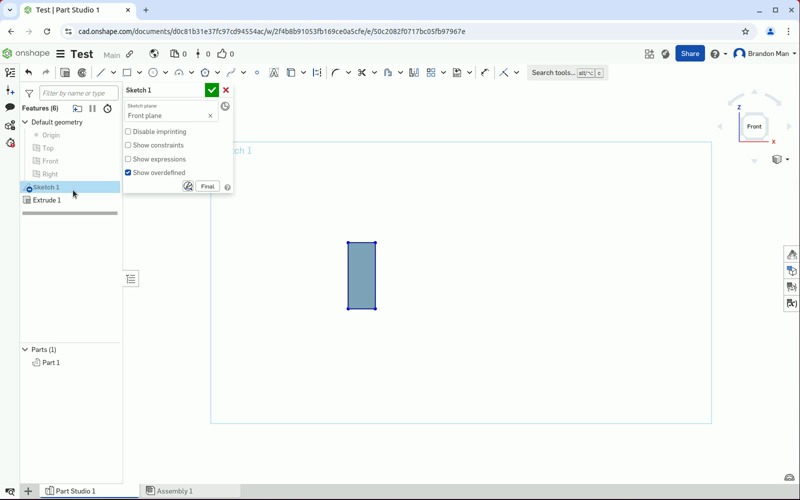
mouse_move(229, 92)
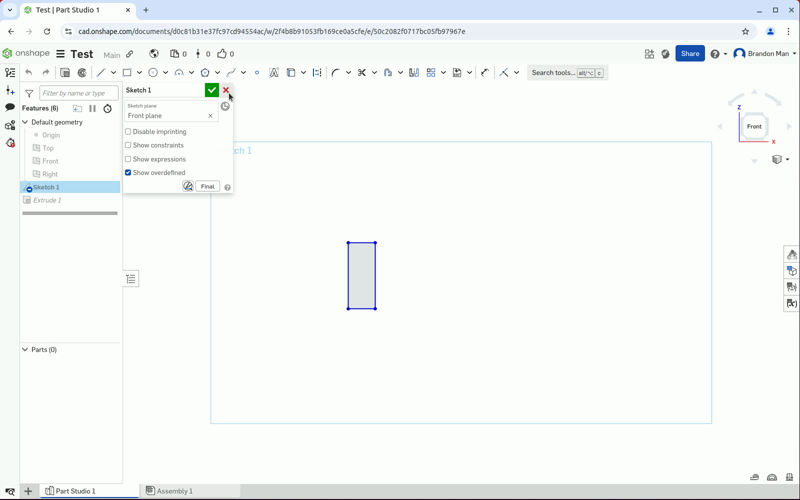
click(229, 92)
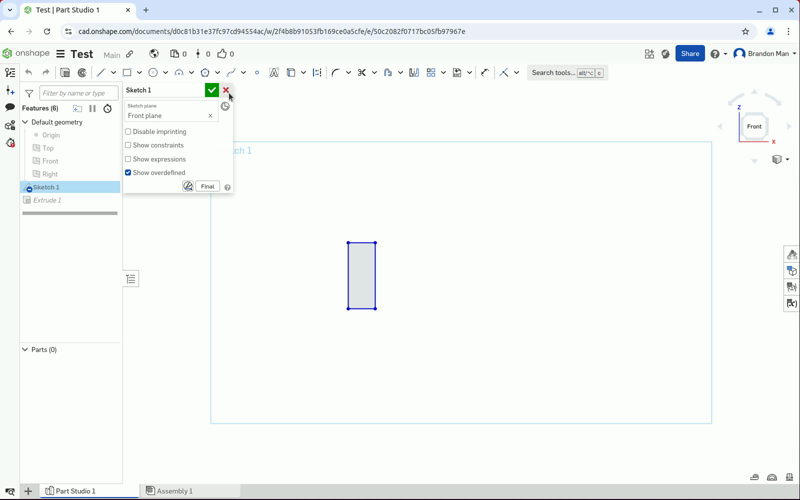
key(shift+s)
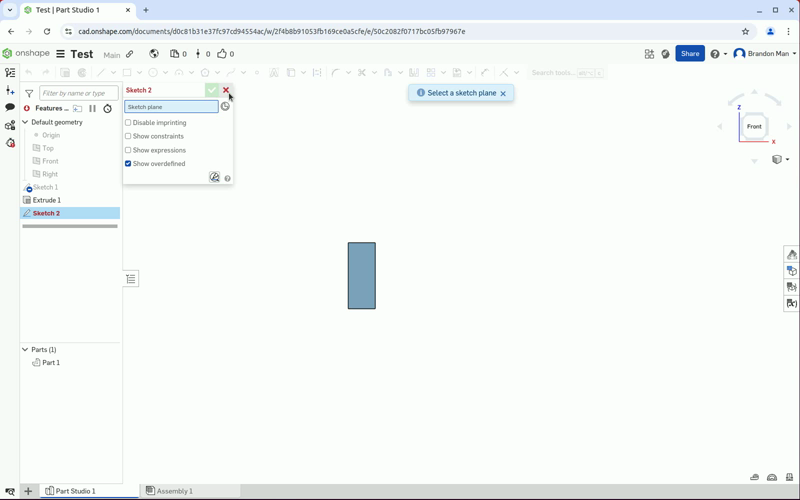
mouse_move(73, 163)
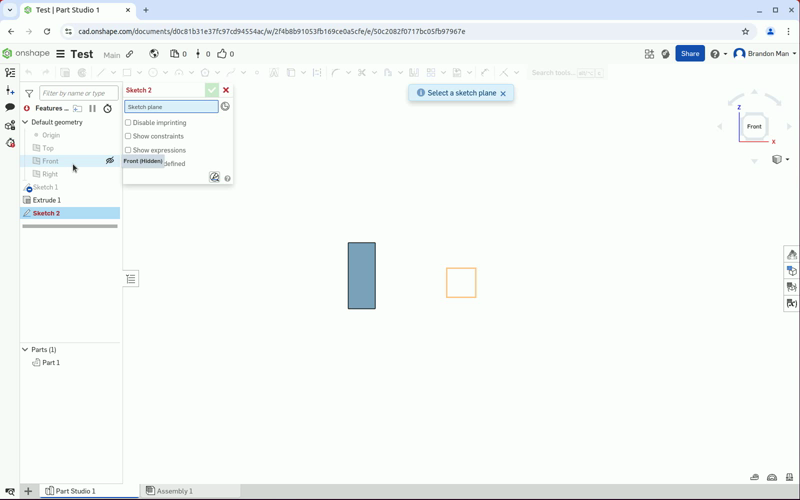
click(73, 163)
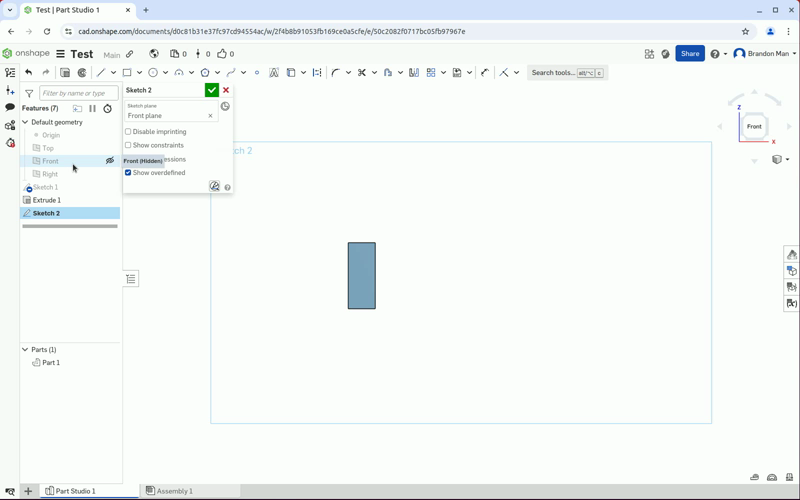
mouse_move(73, 352)
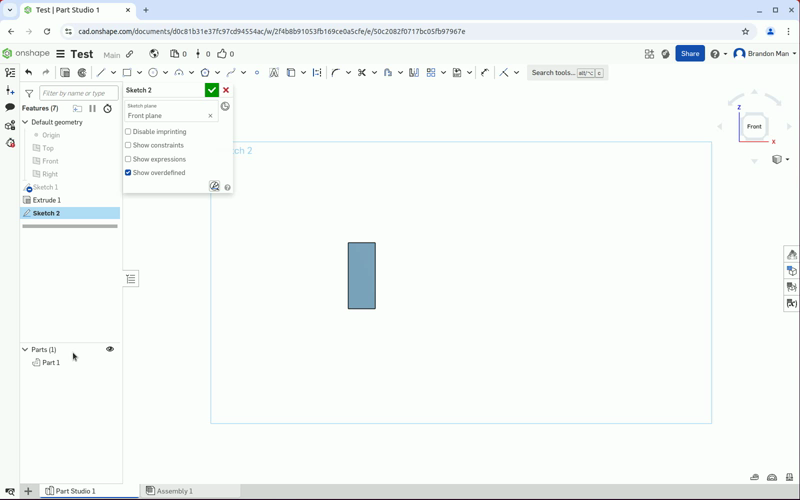
key(y)
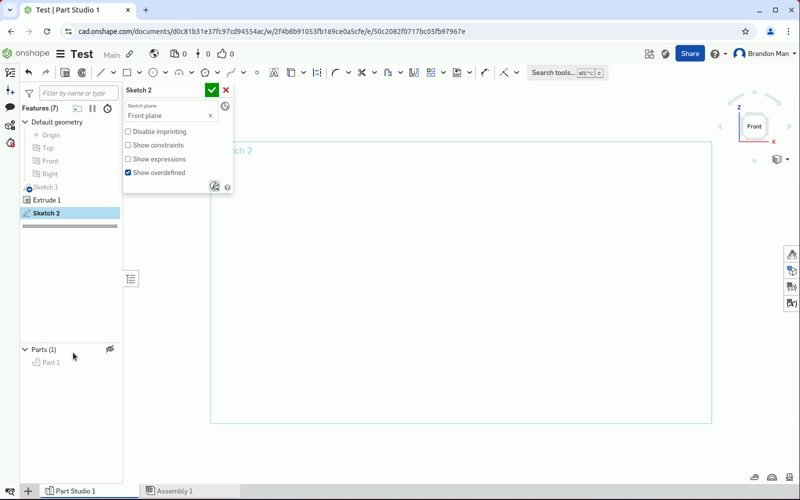
key(l)
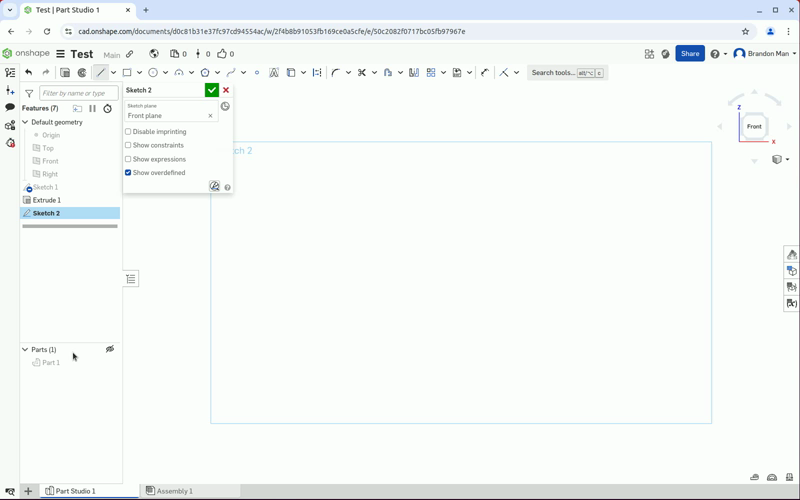
key_down(shift)
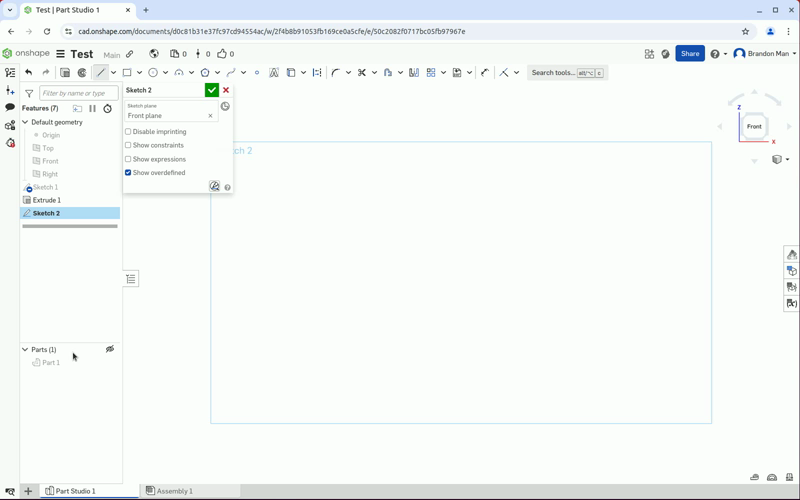
mouse_move(375, 308)
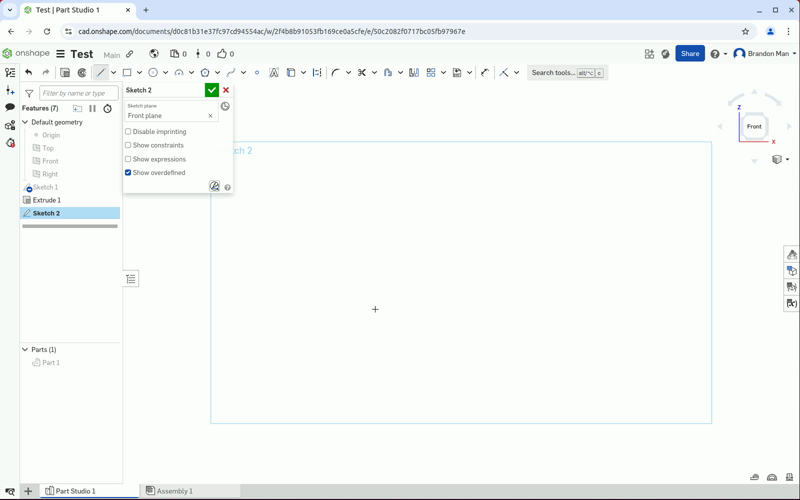
click(375, 308)
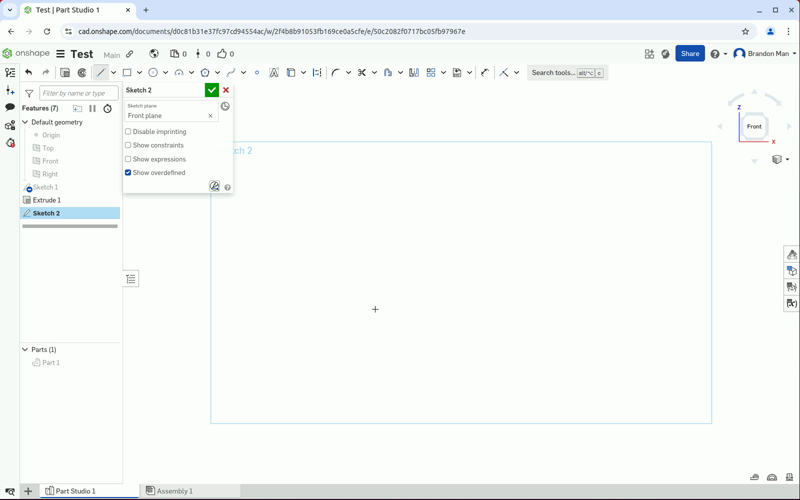
key_up(shift)
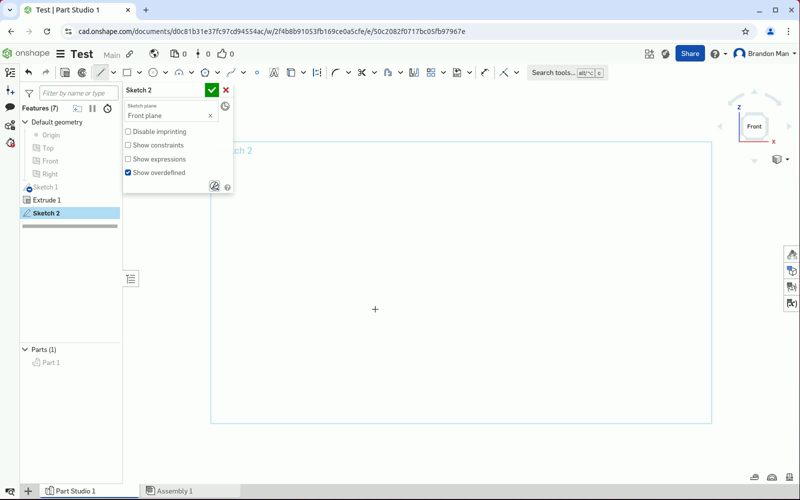
key_down(shift)
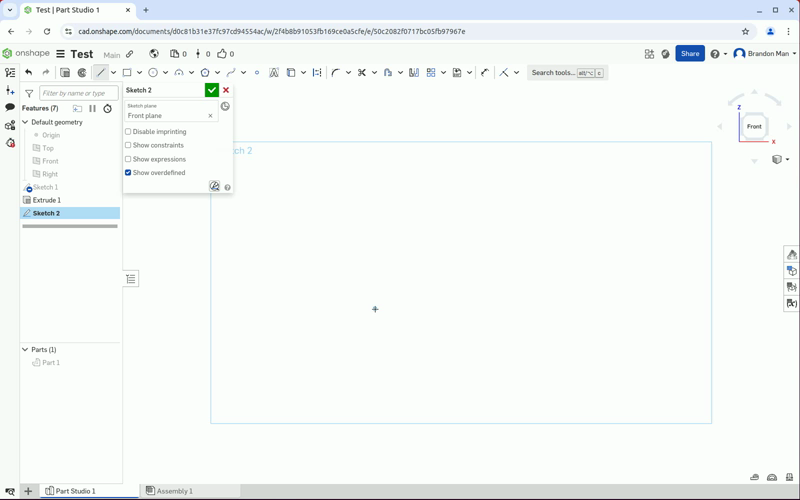
mouse_move(465, 308)
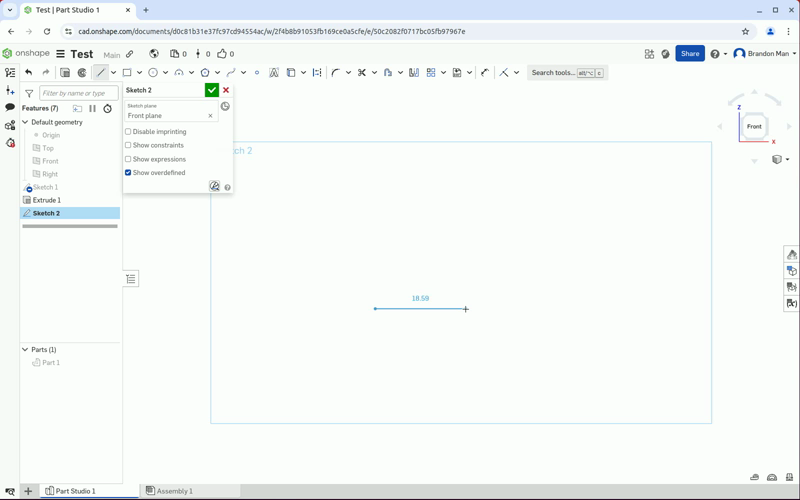
click(465, 308)
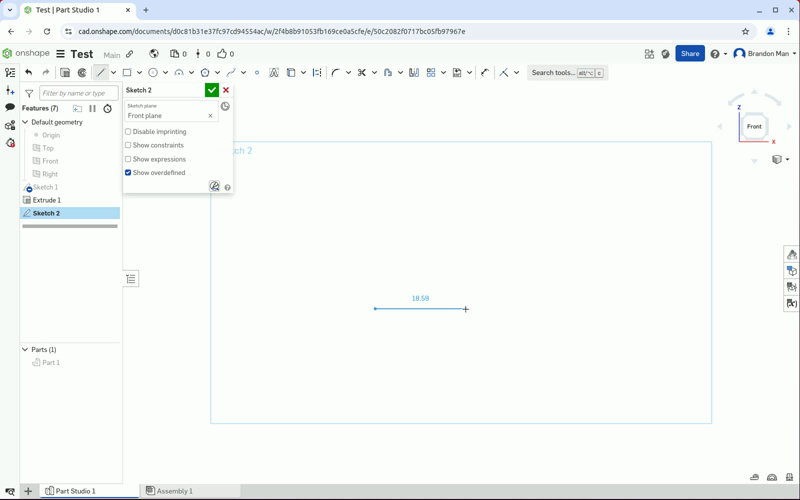
key_up(shift)
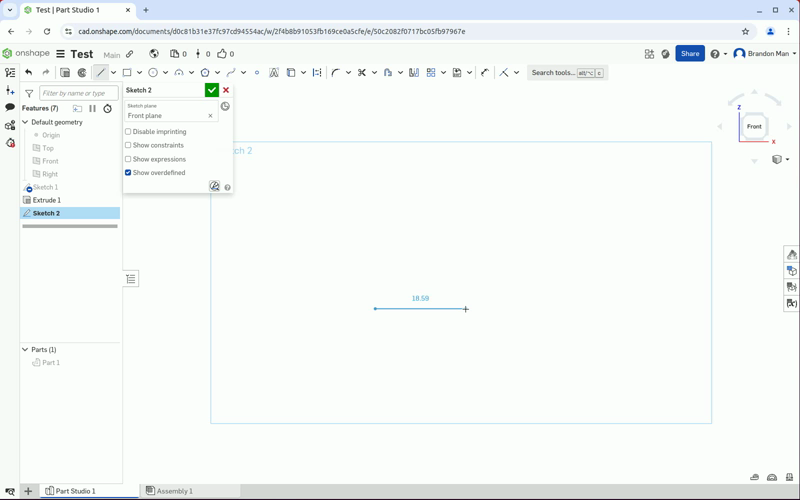
key_down(shift)
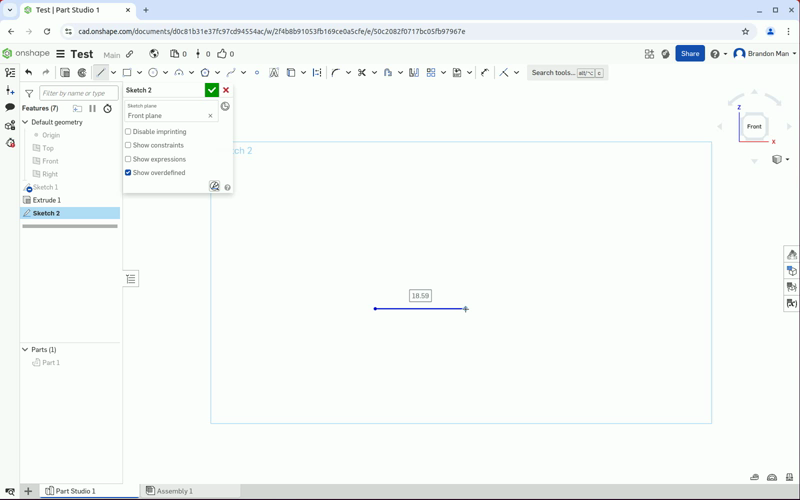
mouse_move(465, 243)
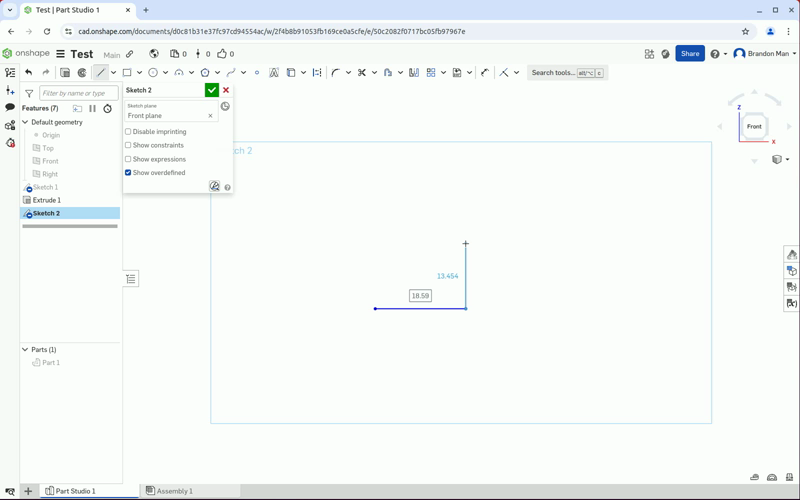
click(465, 243)
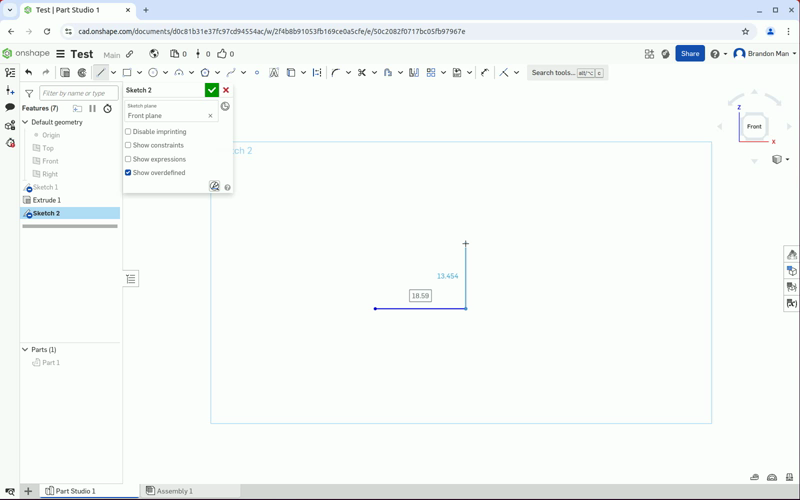
key_up(shift)
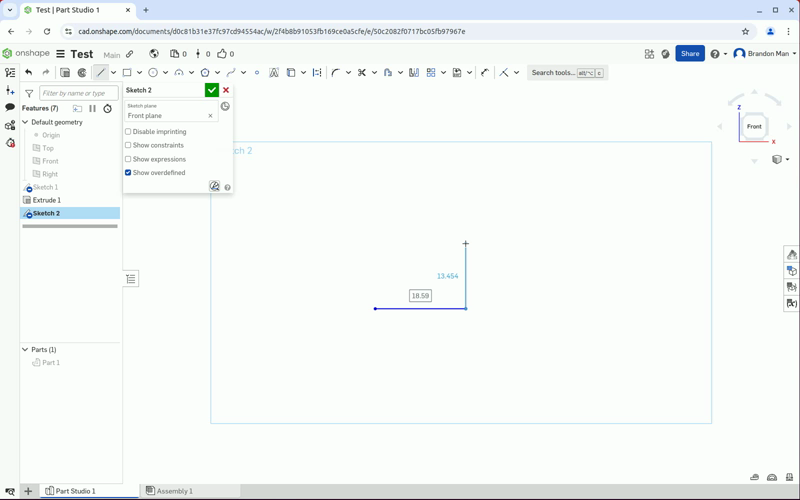
key_down(shift)
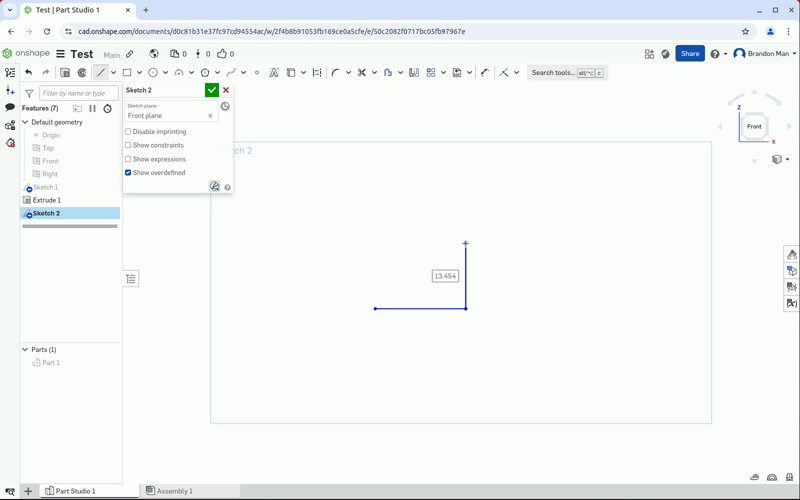
mouse_move(375, 243)
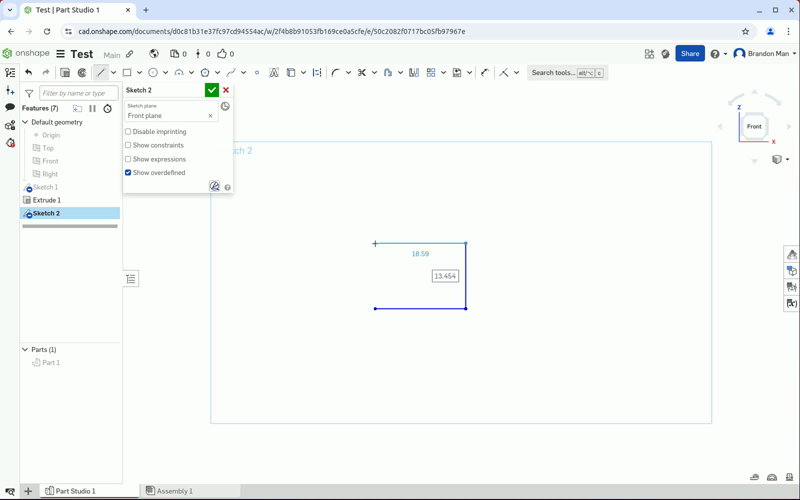
click(375, 243)
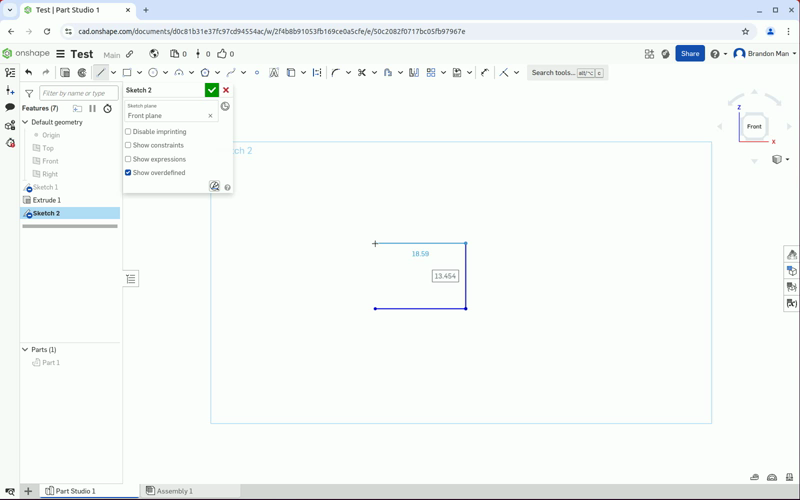
key_up(shift)
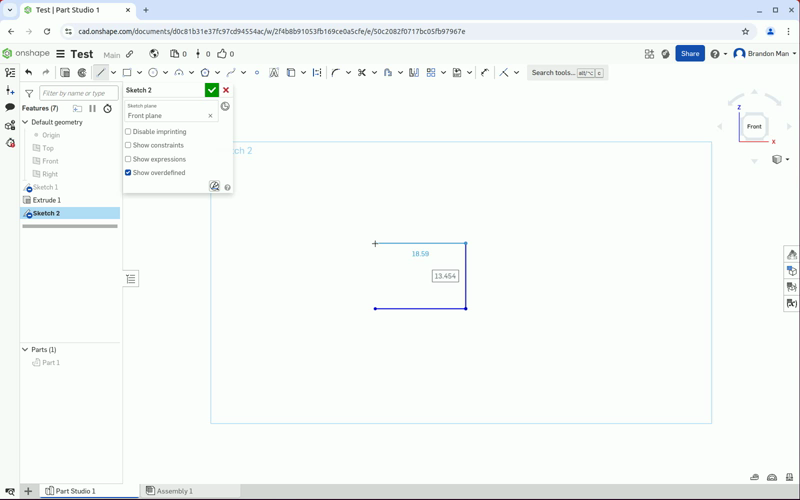
key_down(shift)
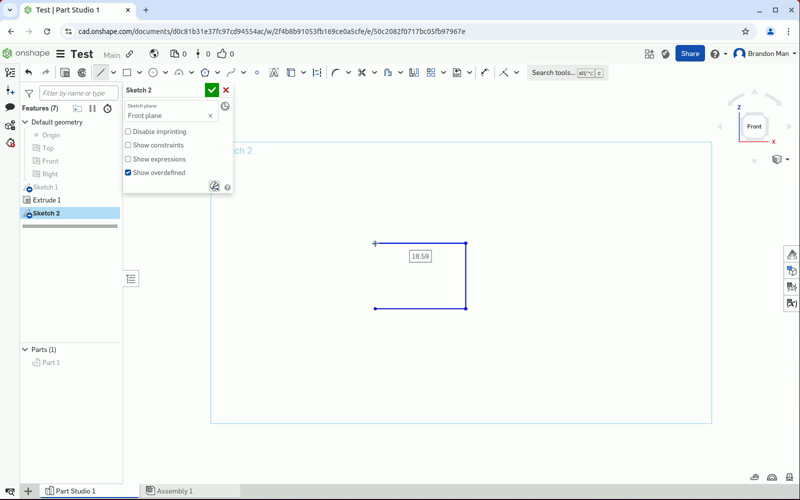
mouse_move(405, 243)
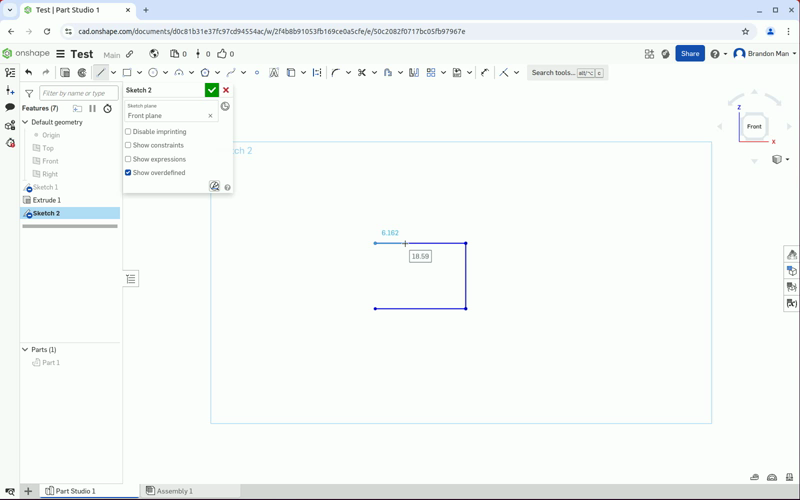
mouse_move(375, 243)
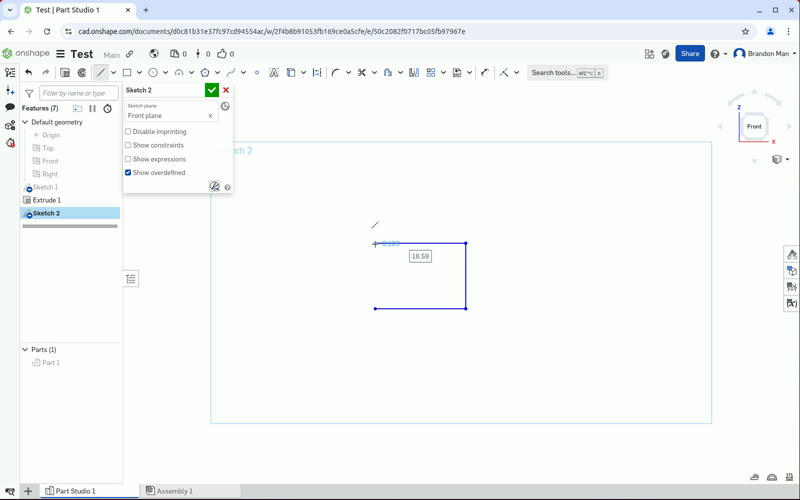
scroll(6)
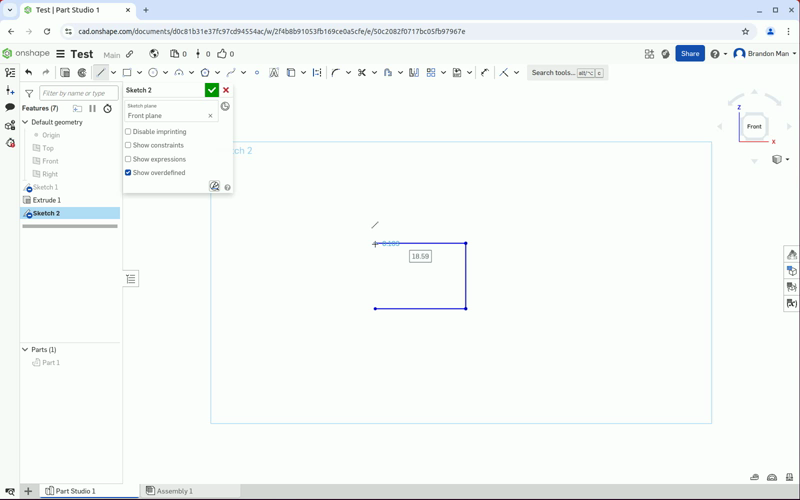
scroll(6)
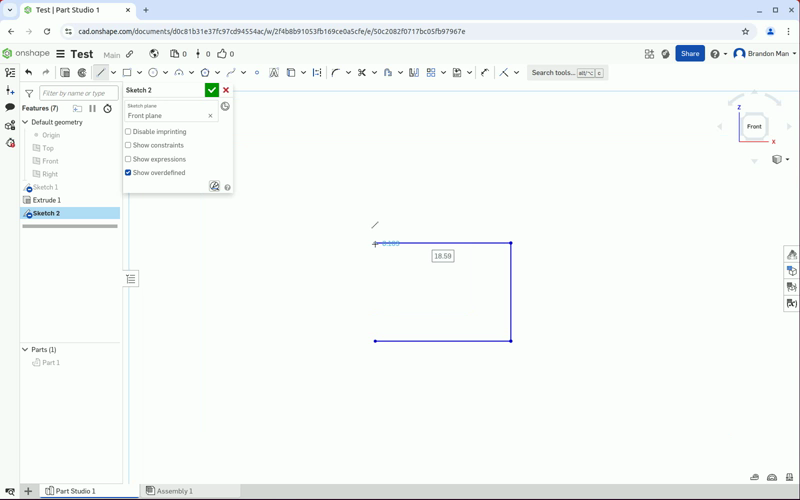
scroll(6)
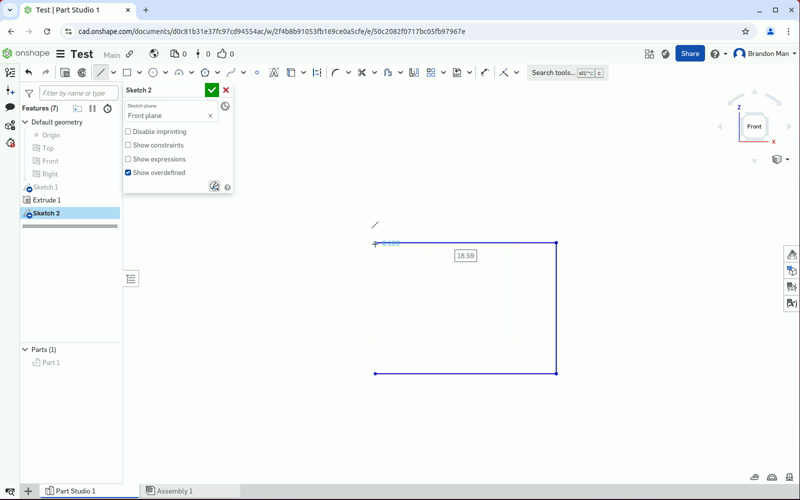
scroll(6)
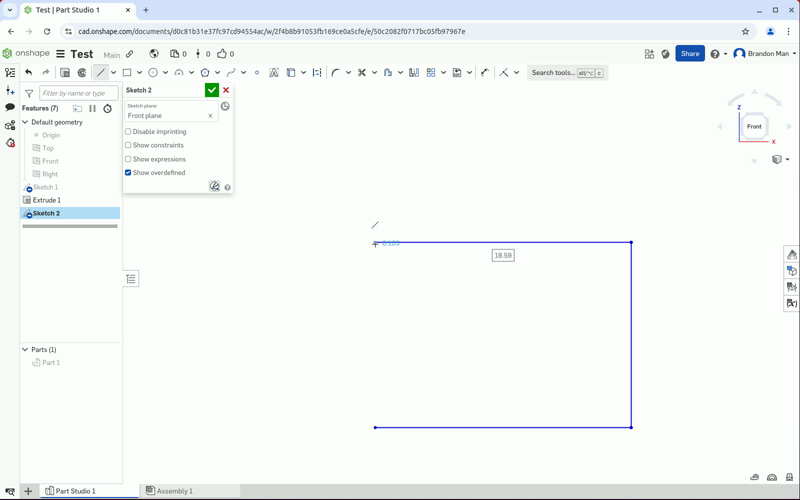
scroll(6)
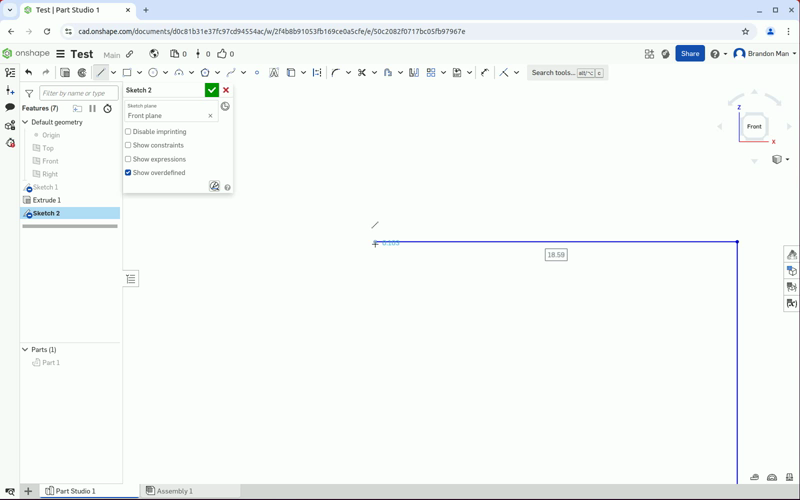
scroll(6)
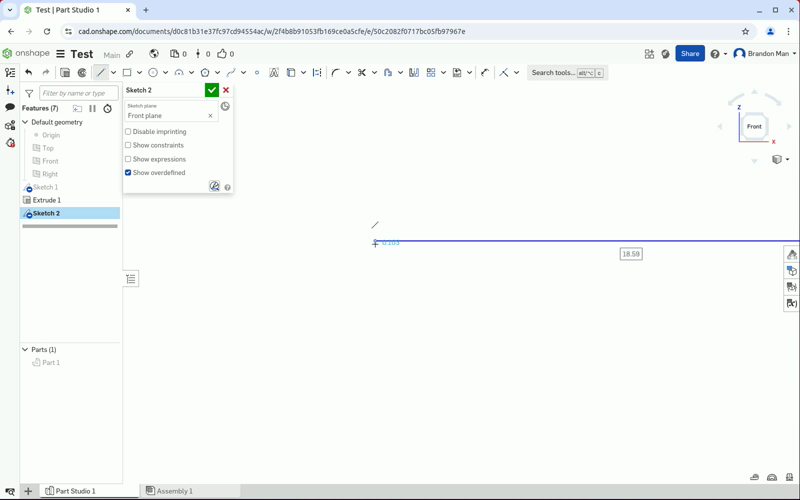
scroll(6)
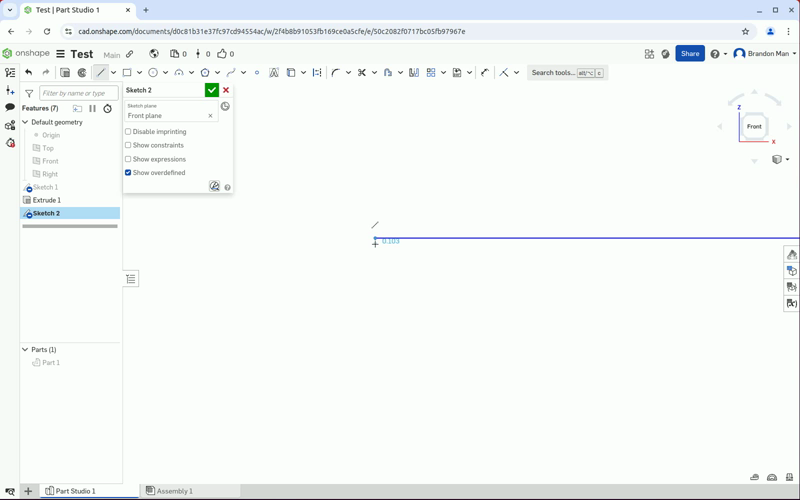
click(375, 243)
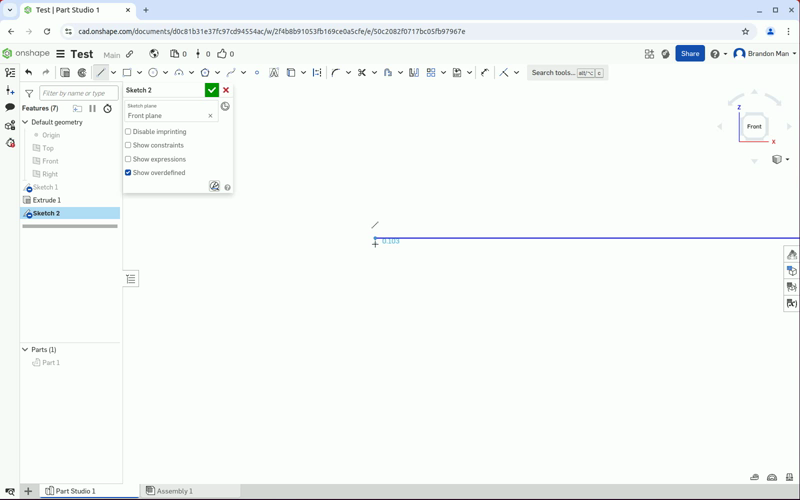
scroll(-6)
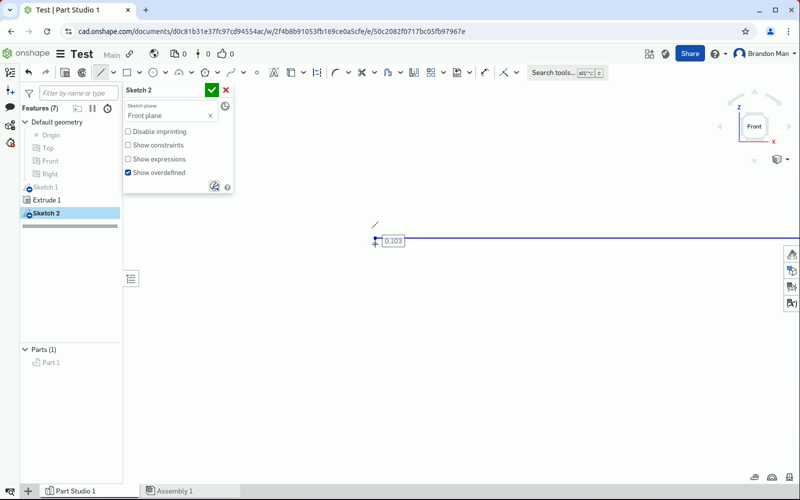
scroll(-6)
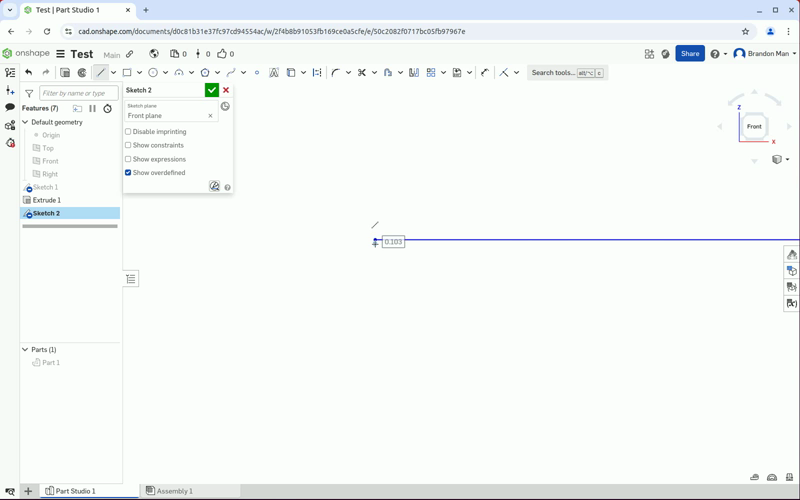
scroll(-6)
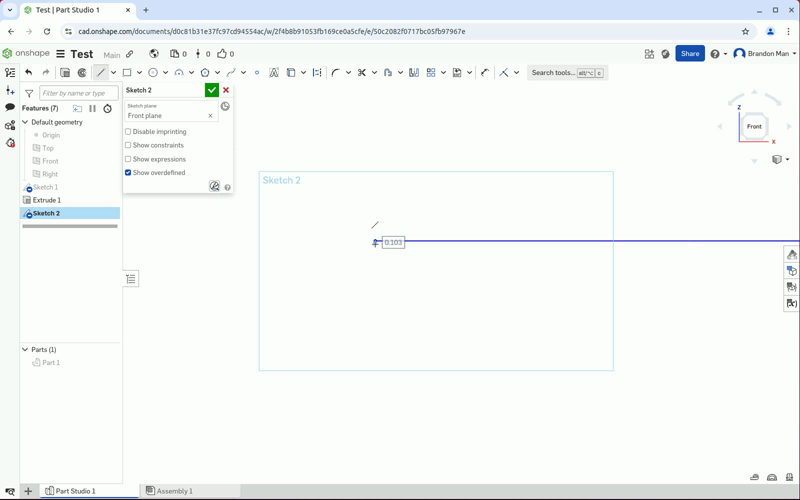
scroll(-6)
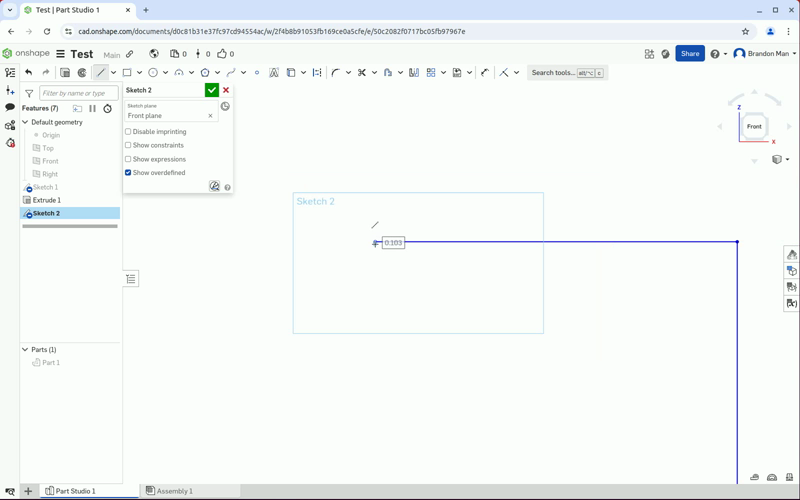
scroll(-6)
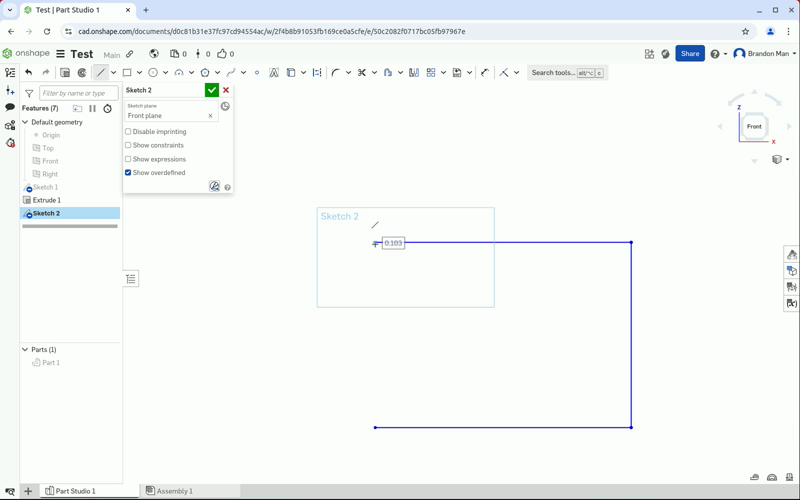
scroll(-6)
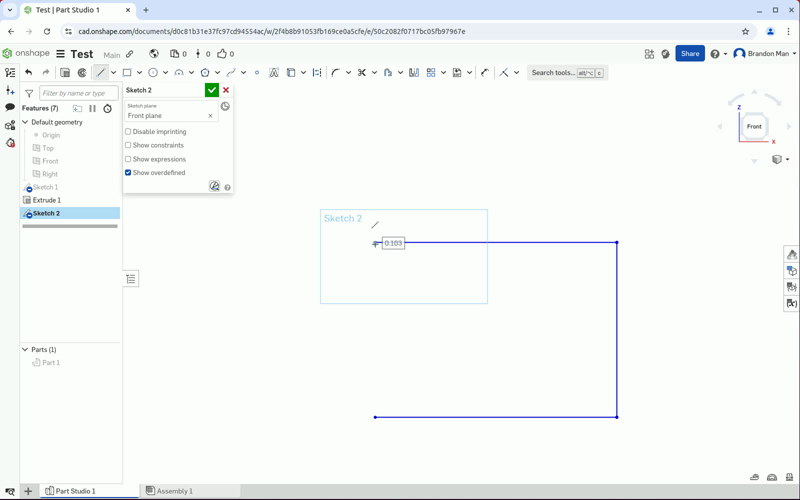
scroll(-6)
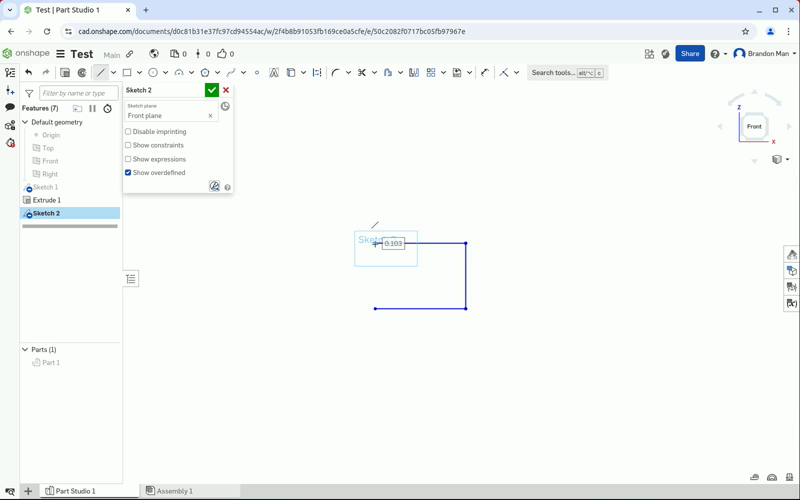
key_up(shift)
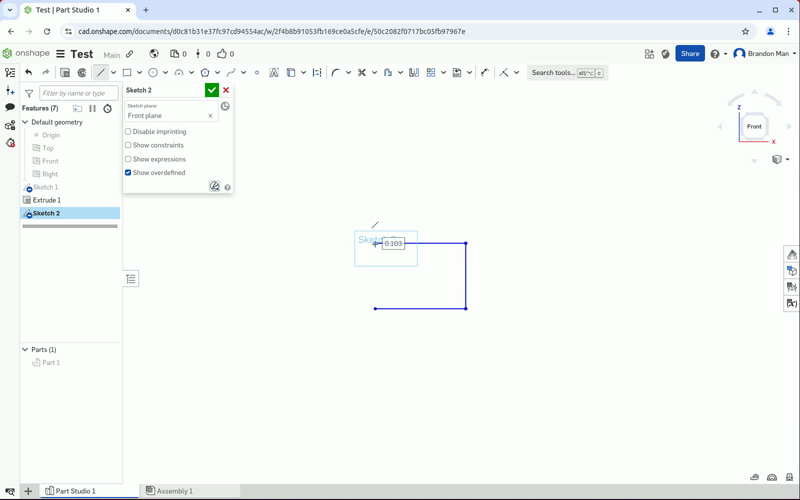
key_down(shift)
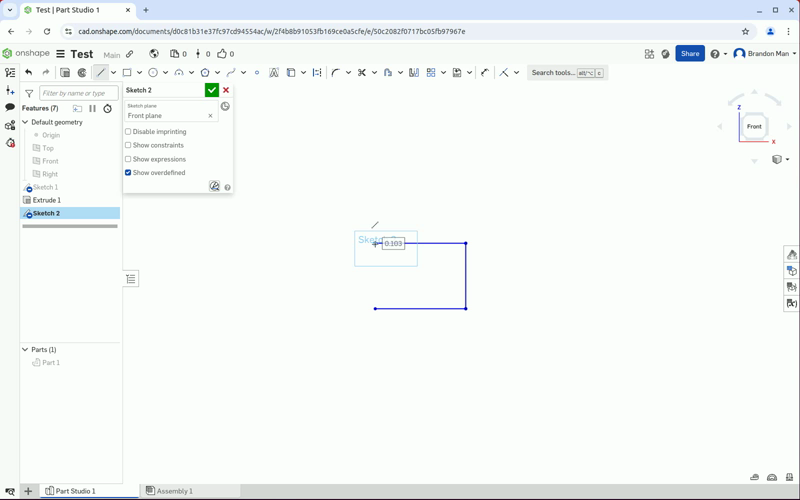
mouse_move(375, 308)
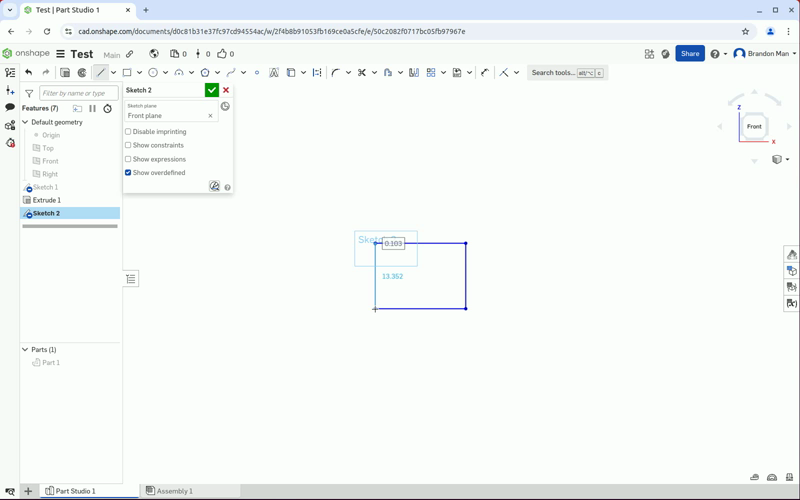
key_up(shift)
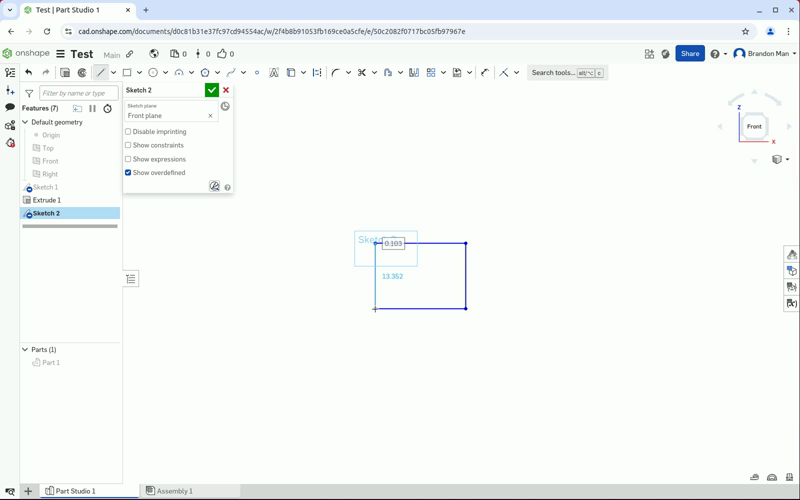
click(375, 308)
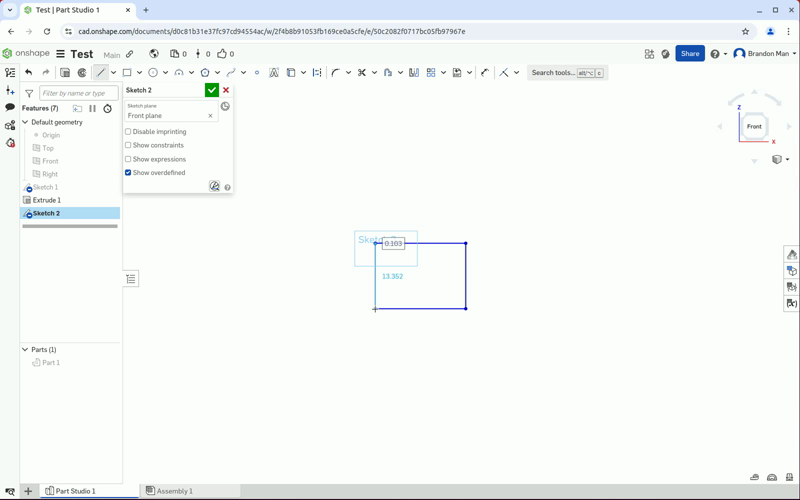
key(esc)
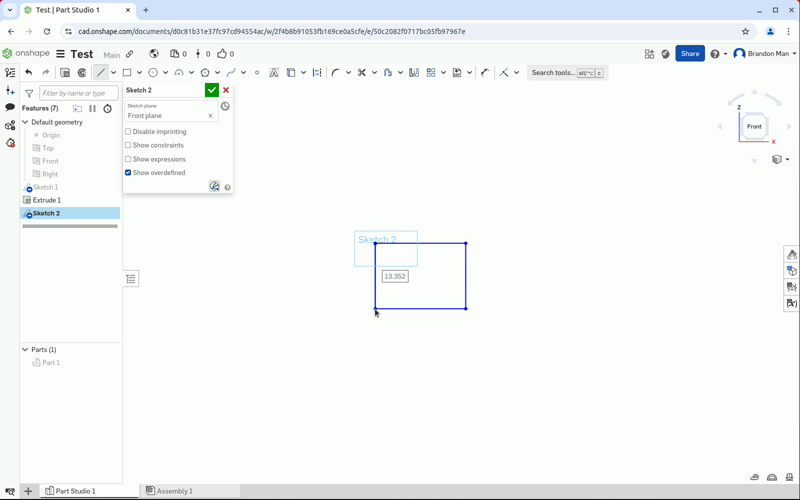
mouse_move(458, 254)
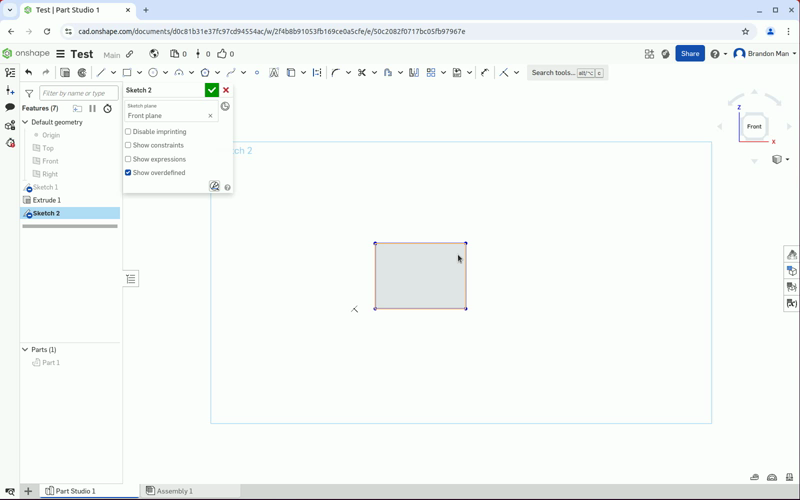
click(458, 254)
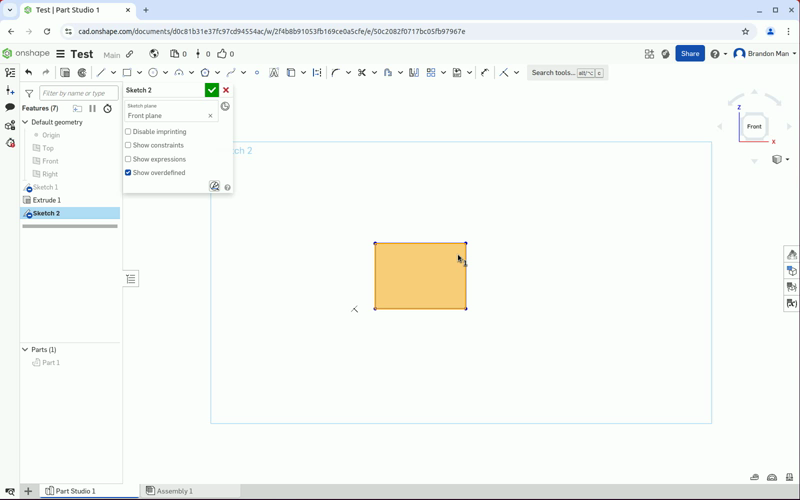
mouse_move(73, 352)
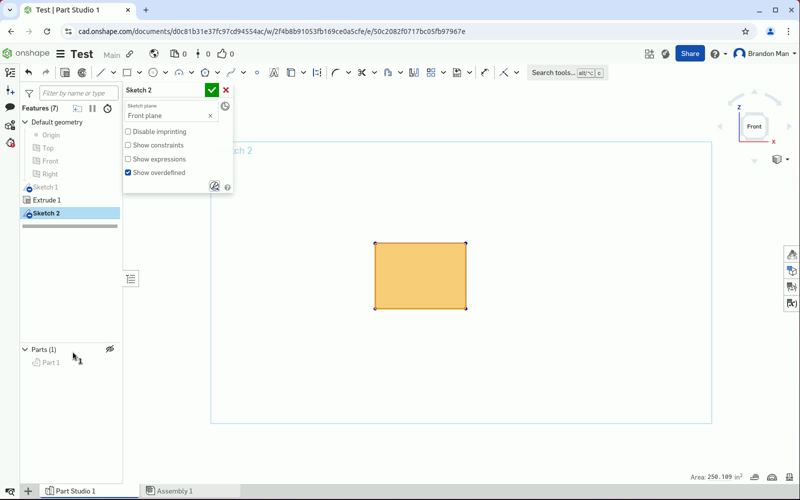
key(shift+y)
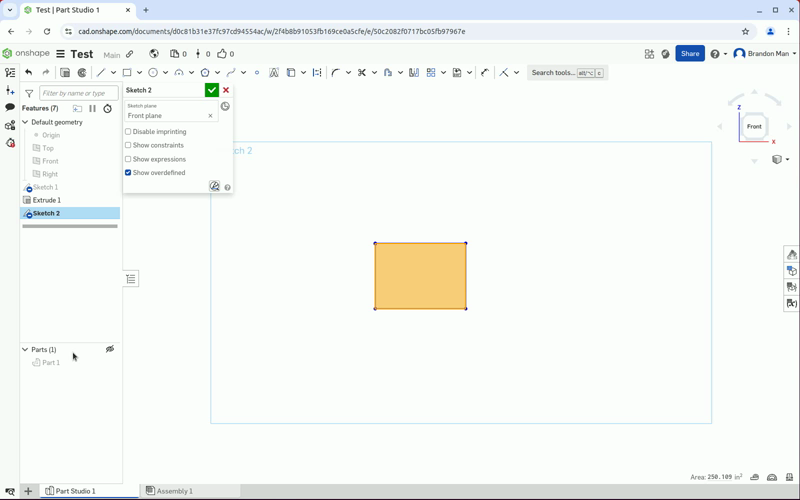
key(shift+e)
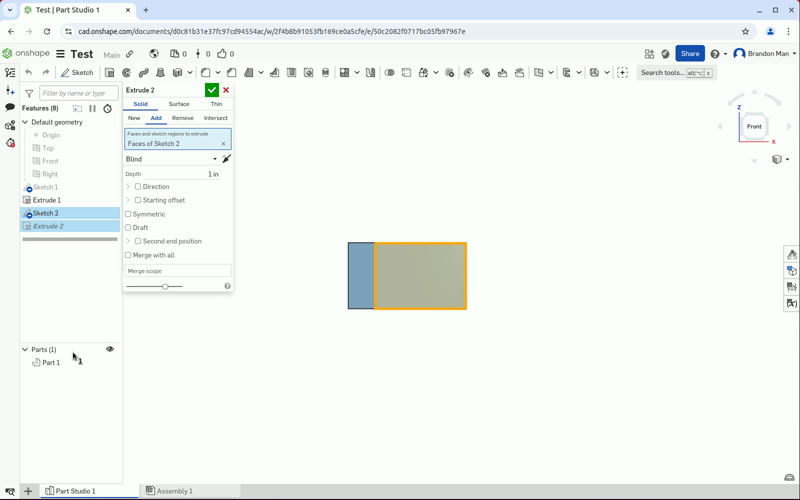
mouse_move(143, 106)
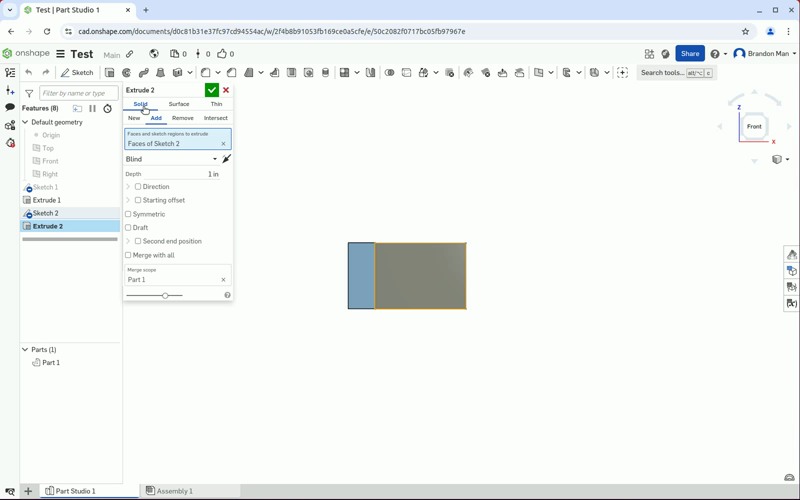
click(143, 106)
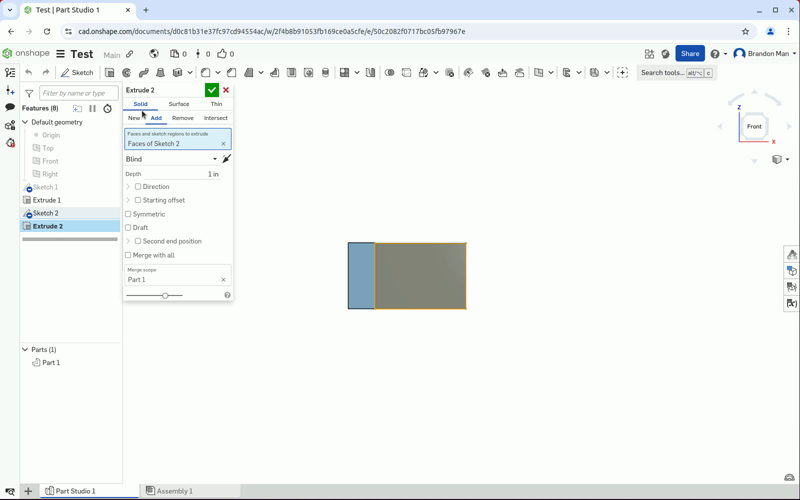
mouse_move(137, 120)
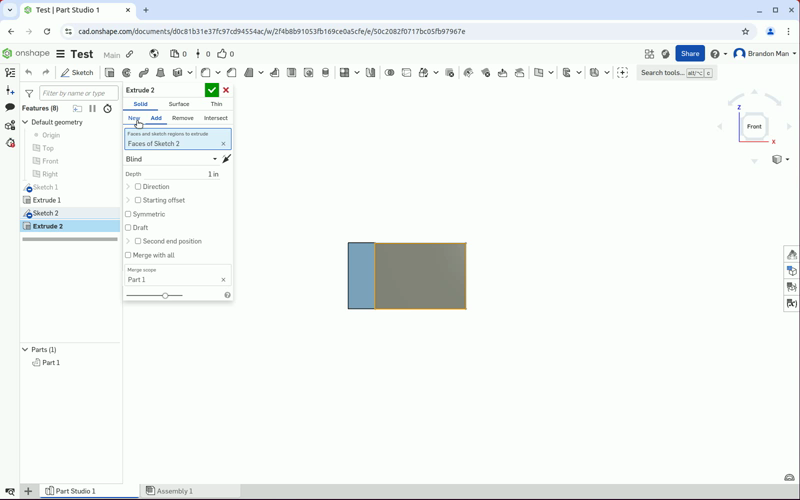
click(137, 120)
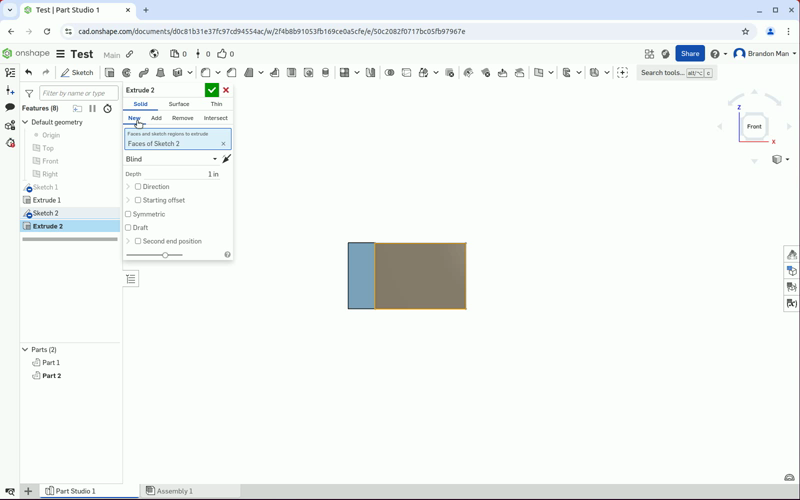
key(tab, 4)
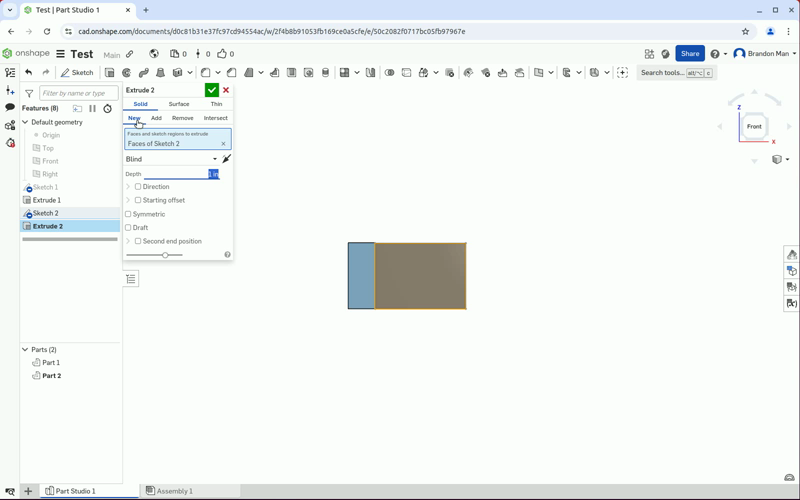
text(4.092)
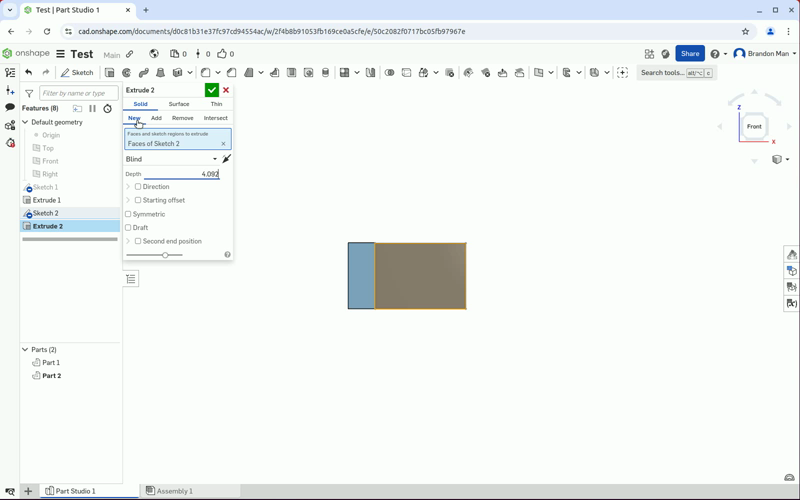
key(enter)
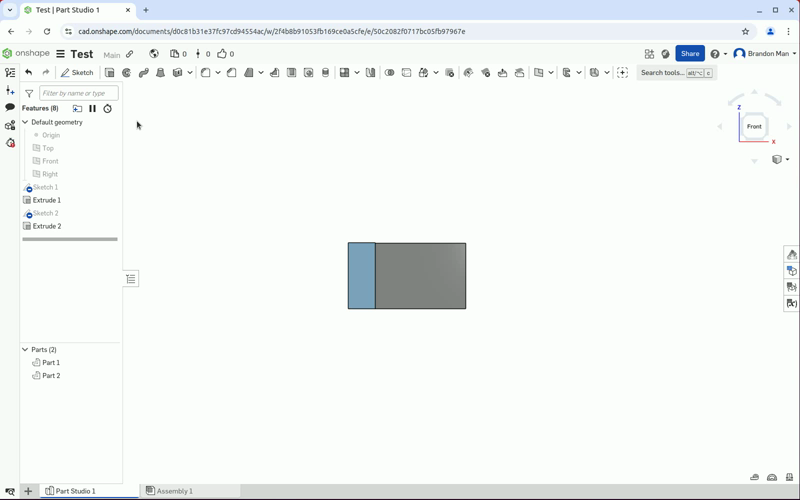
key(shift+h)
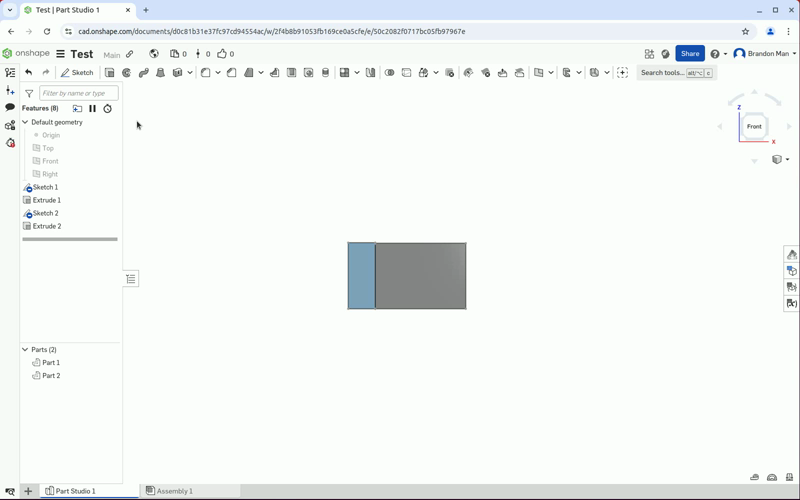
key(shift+h)
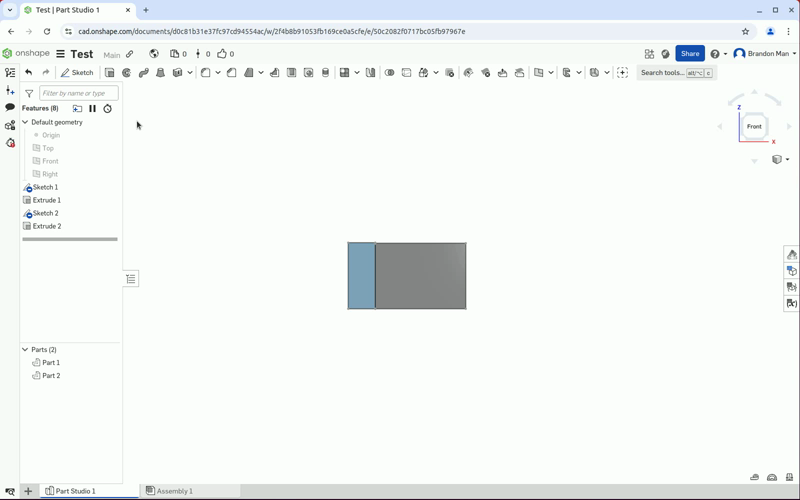
key(shift+7)
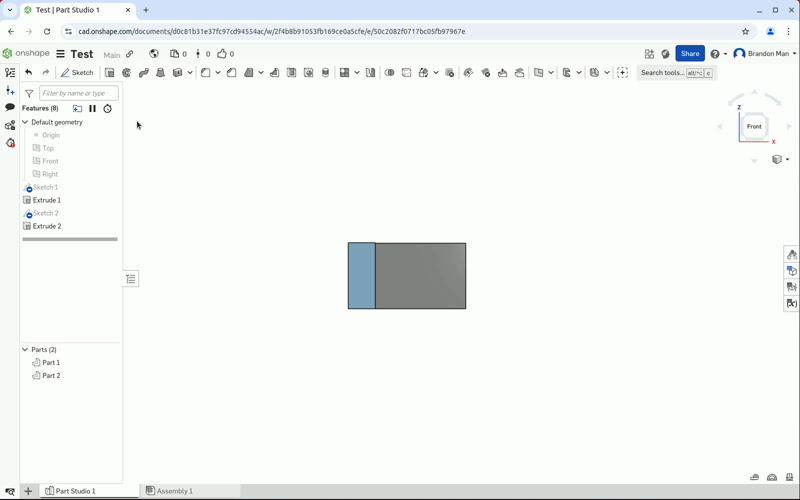
key(left, 2)
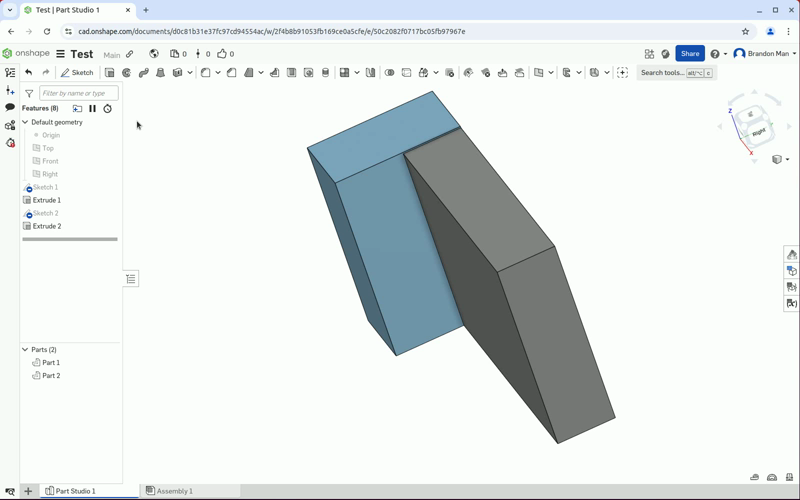
key(down, 2)
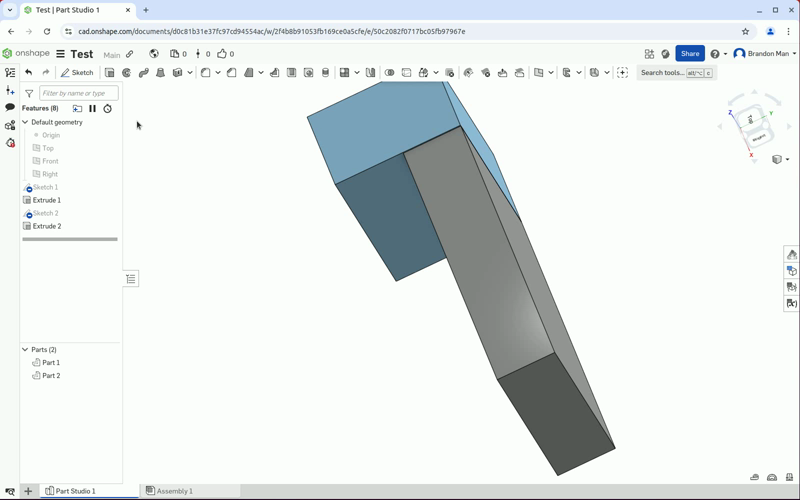
key(up, 2)
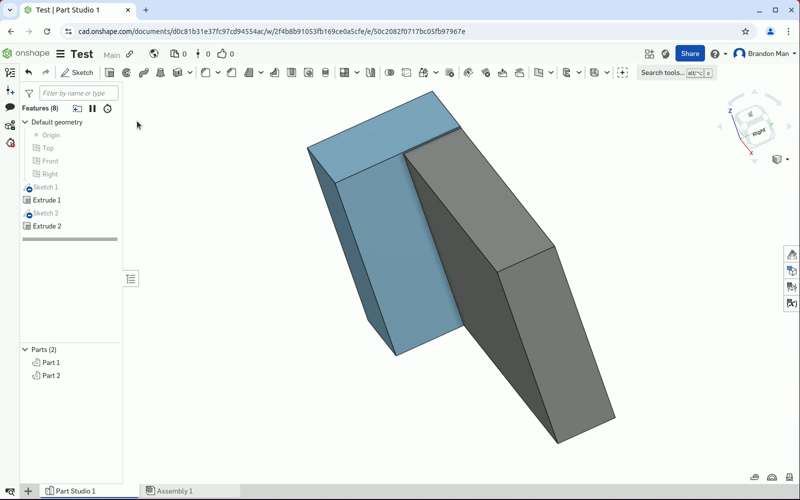
key(right, 2)
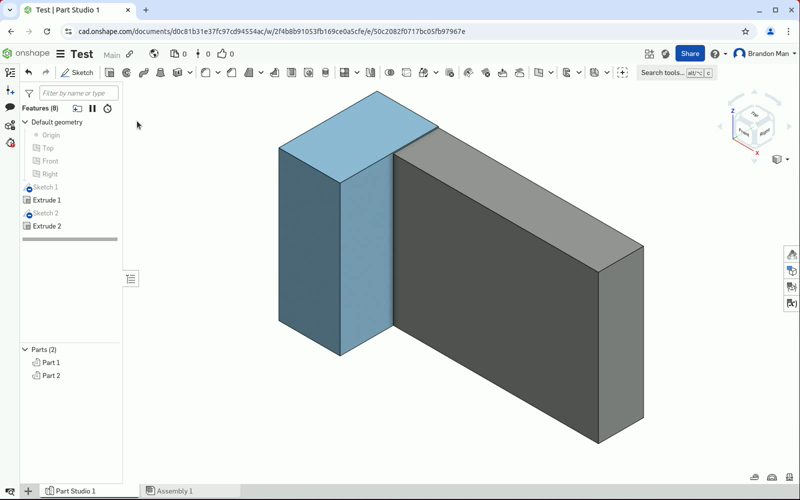
mouse_move(73, 189)
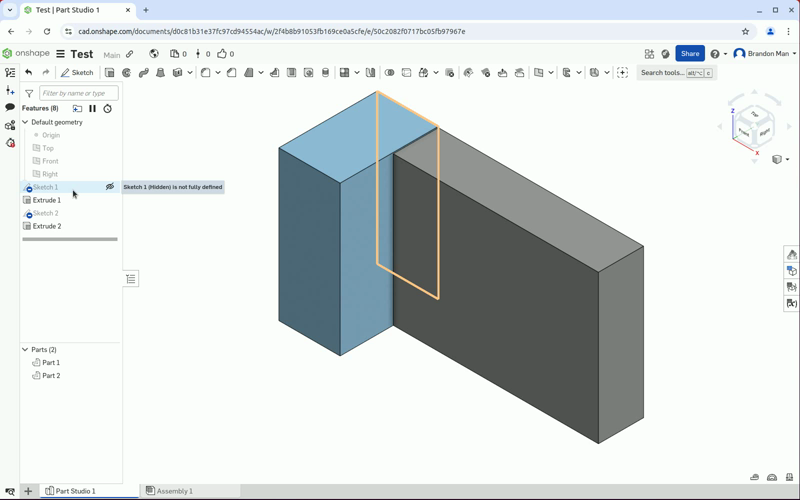
click(73, 189)